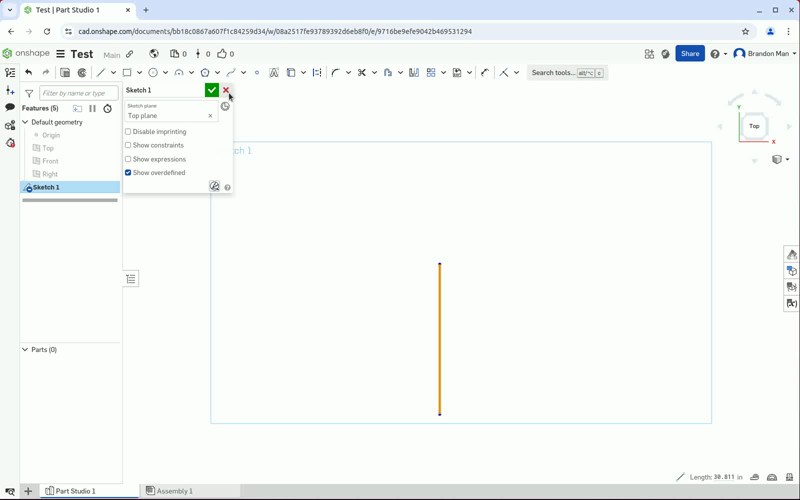
key(shift+h)
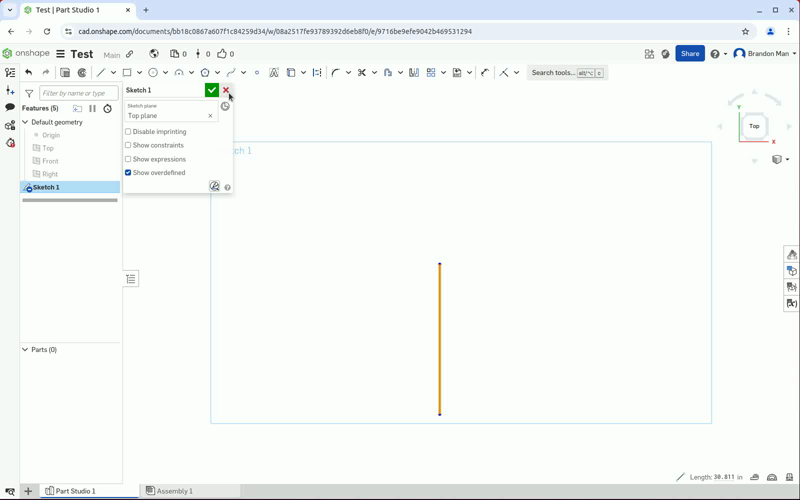
key(shift+s)
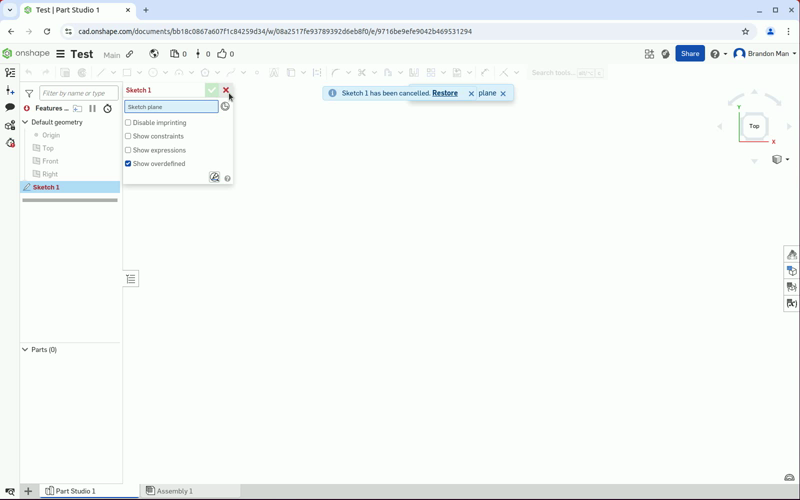
mouse_move(73, 150)
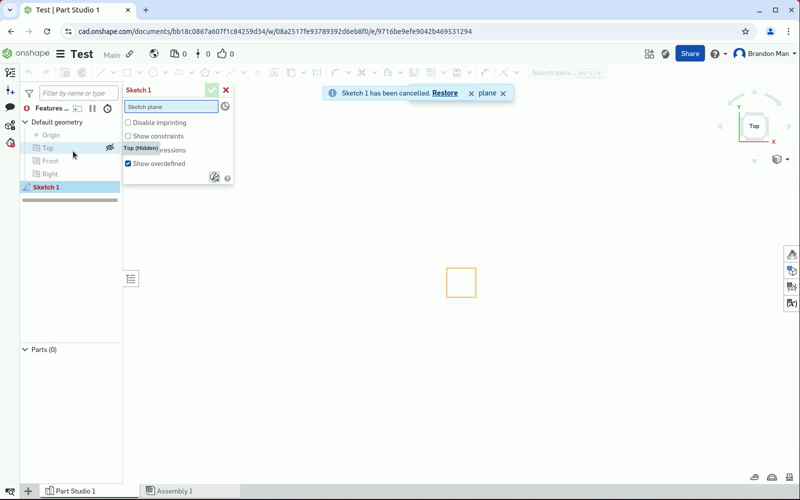
click(73, 150)
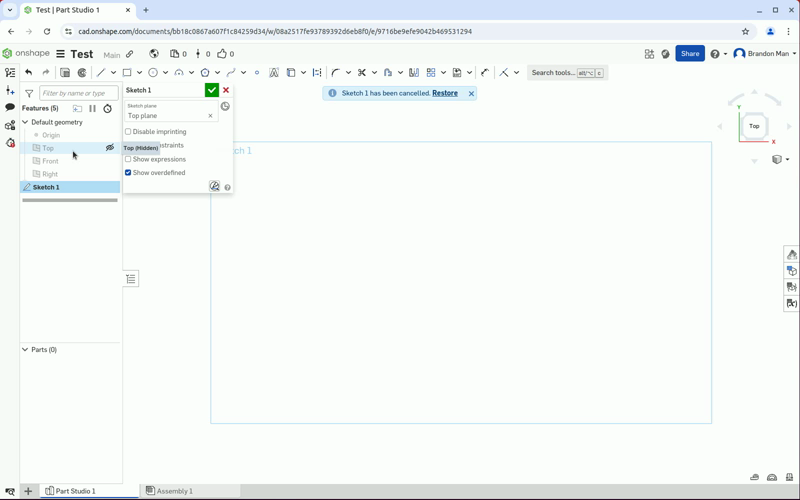
mouse_move(73, 352)
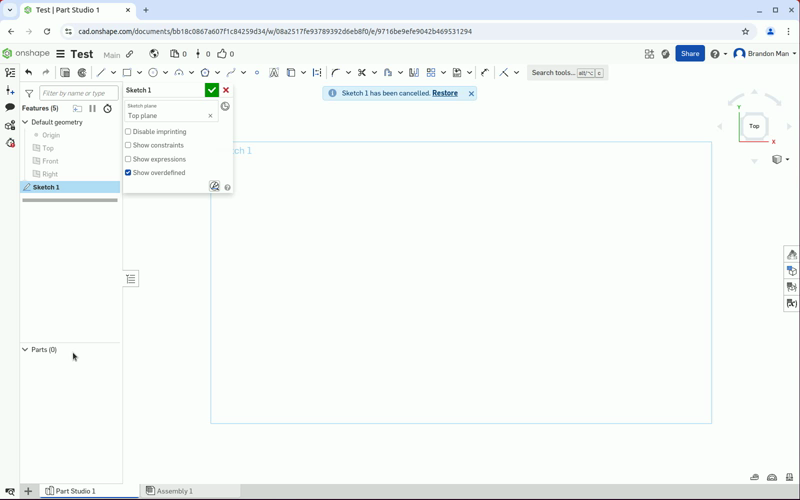
key(y)
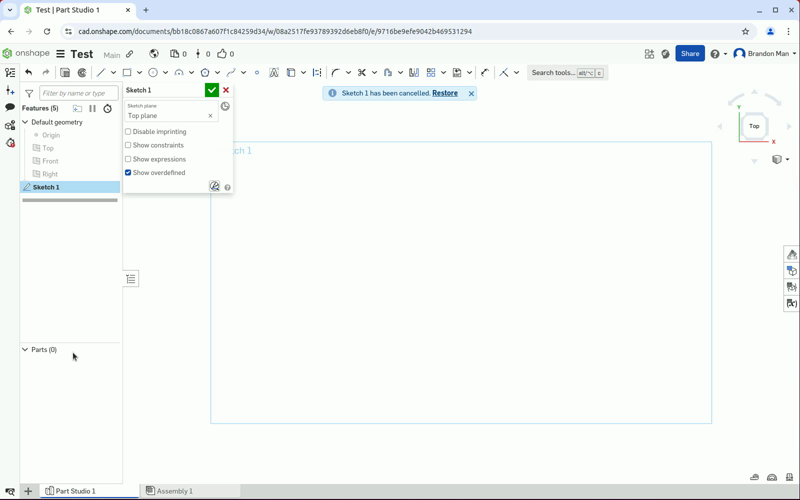
key(l)
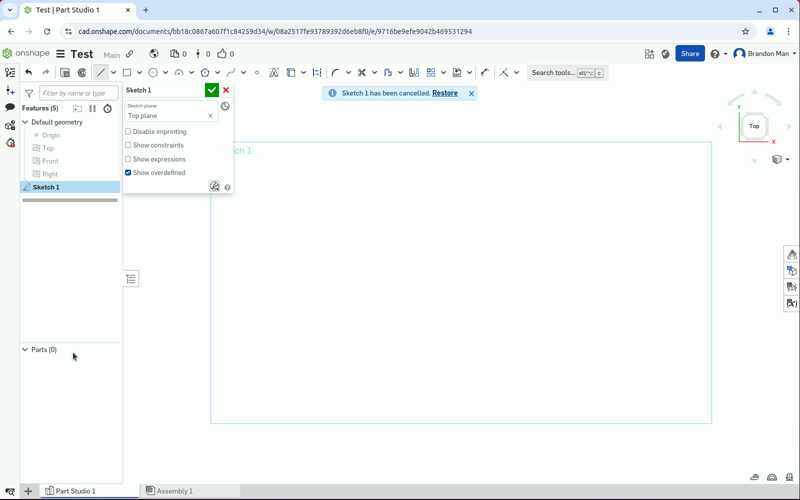
key_down(shift)
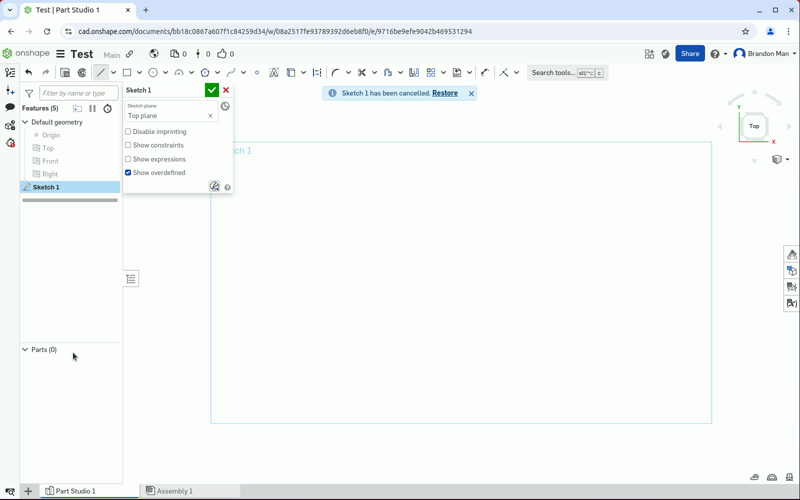
mouse_move(349, 282)
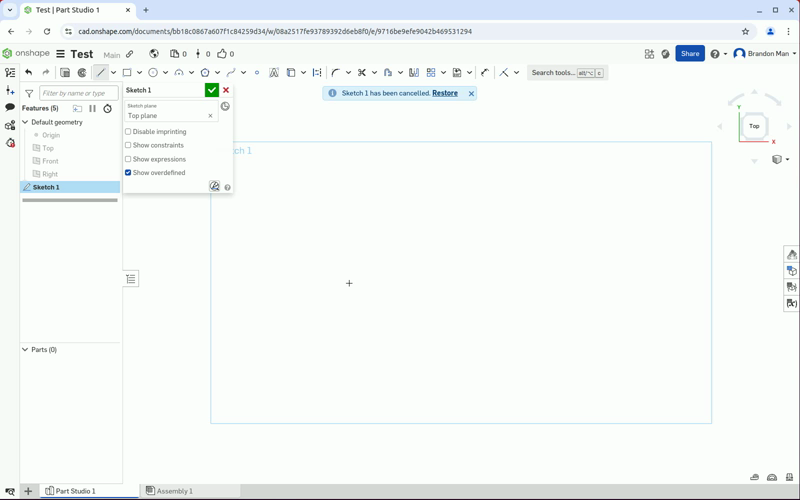
click(349, 282)
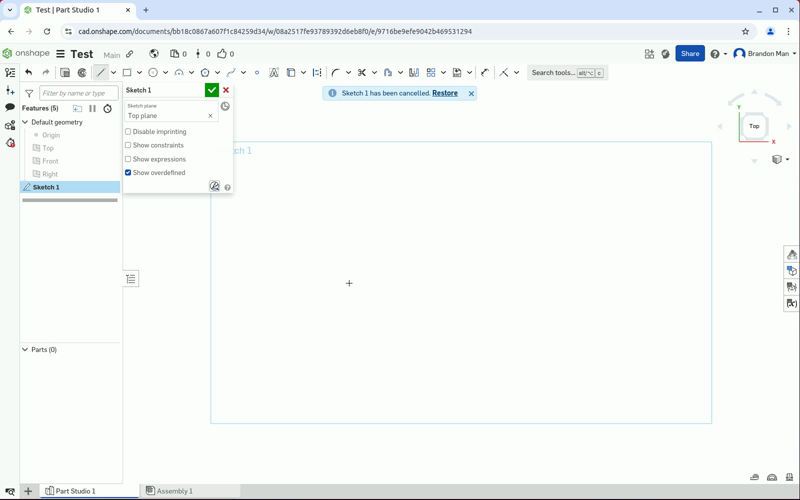
key_up(shift)
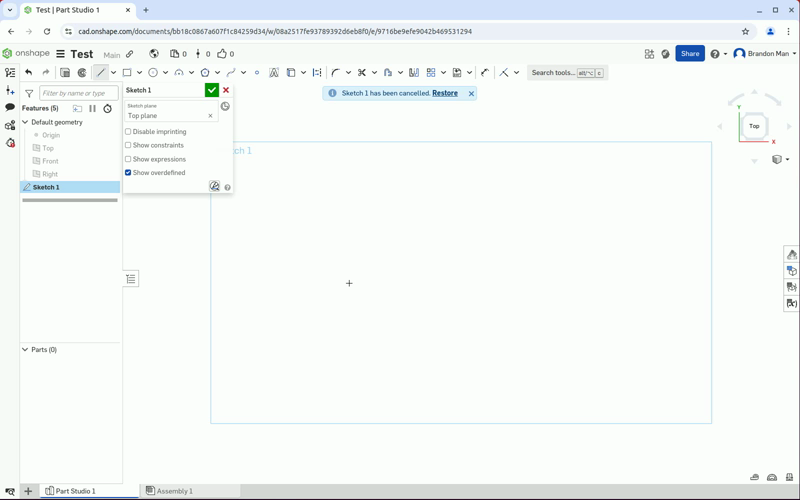
key_down(shift)
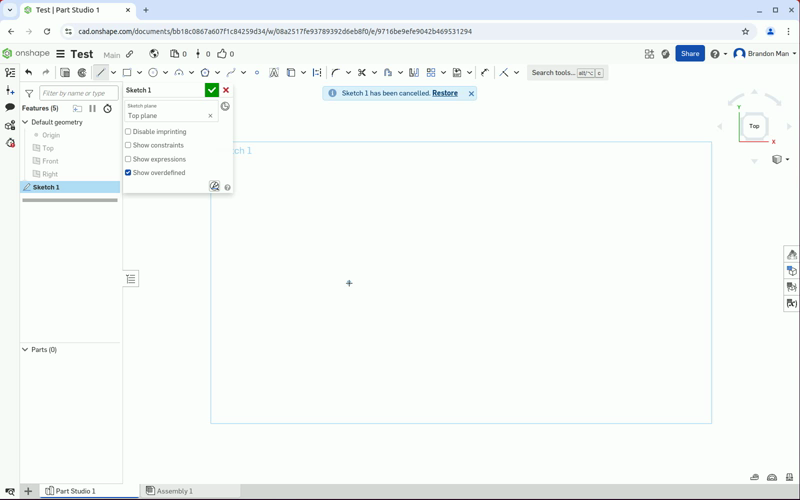
mouse_move(405, 378)
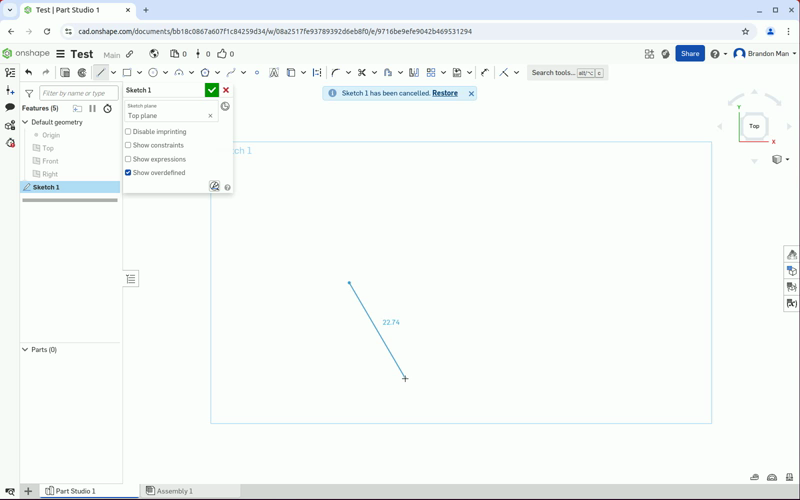
click(405, 378)
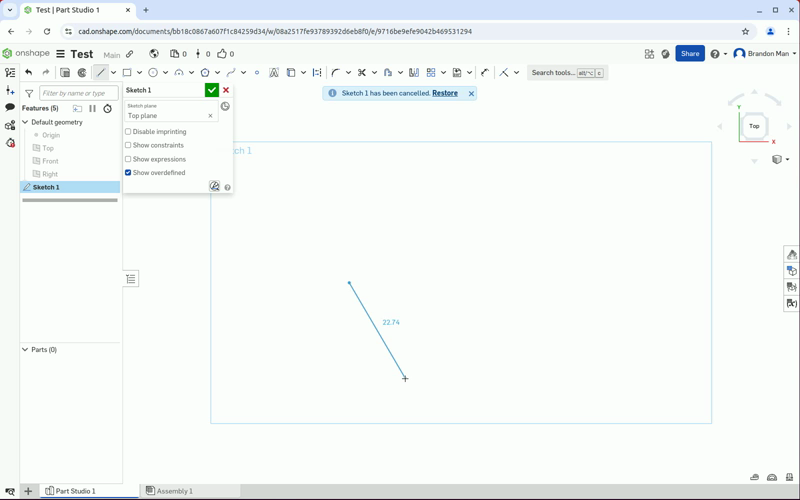
key_up(shift)
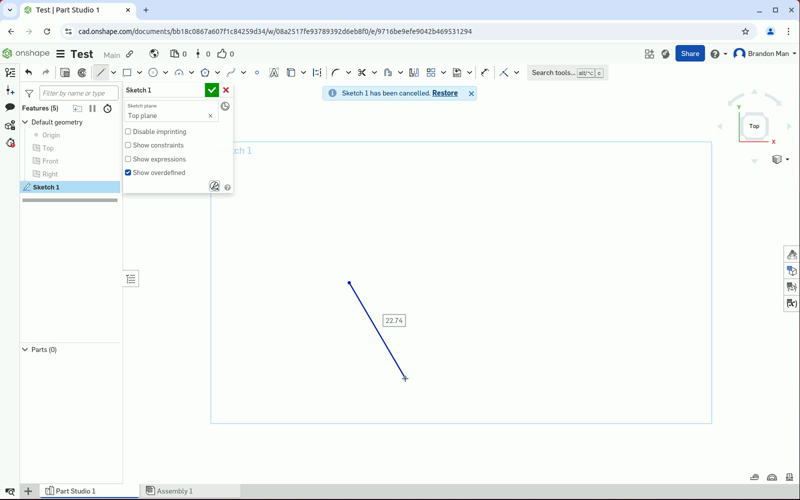
key_down(shift)
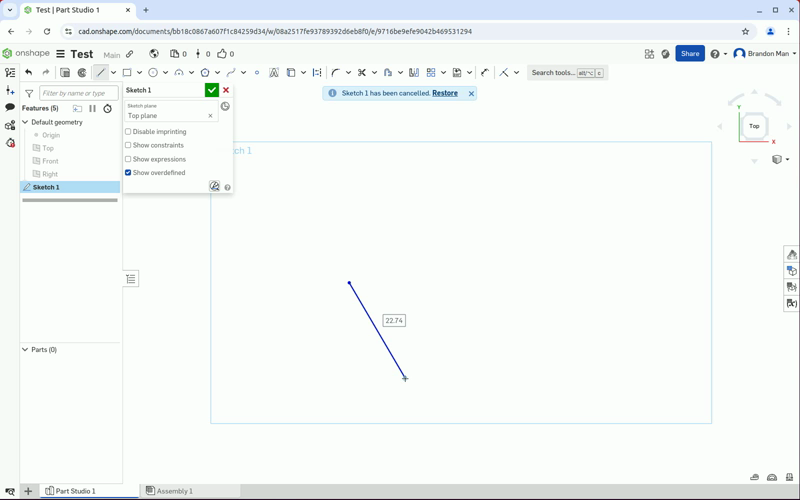
mouse_move(514, 378)
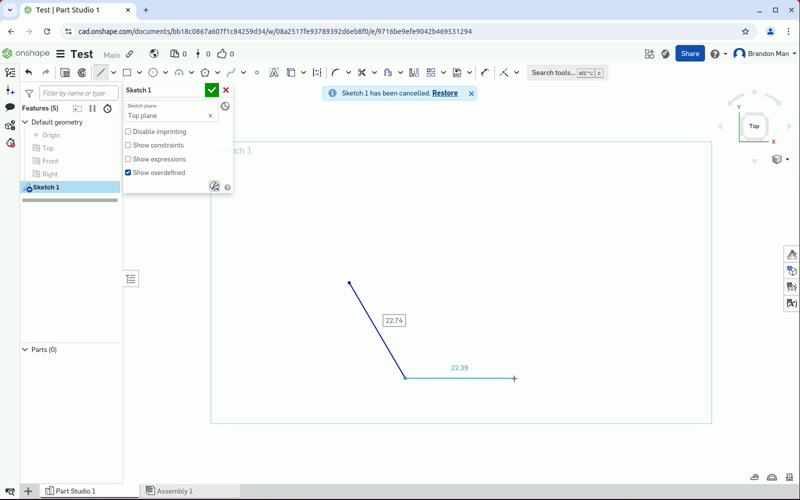
click(514, 378)
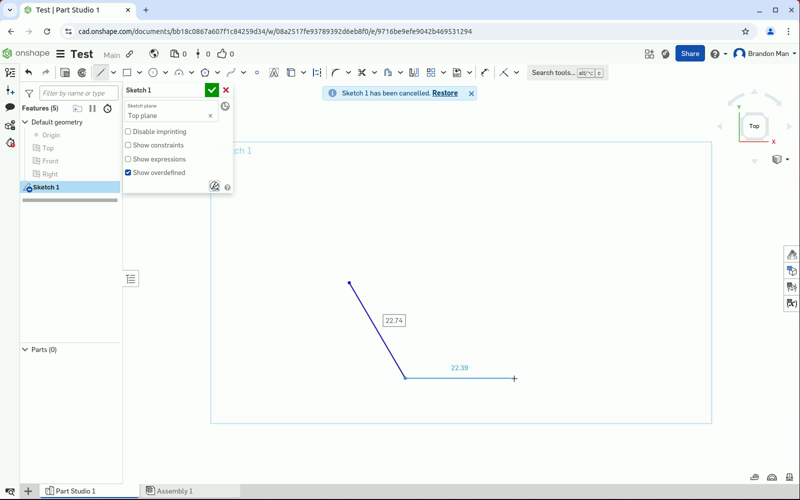
key_up(shift)
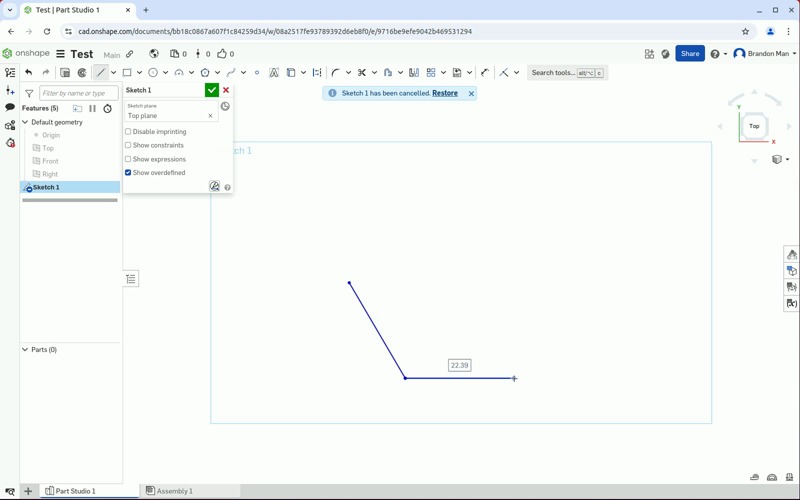
key_down(shift)
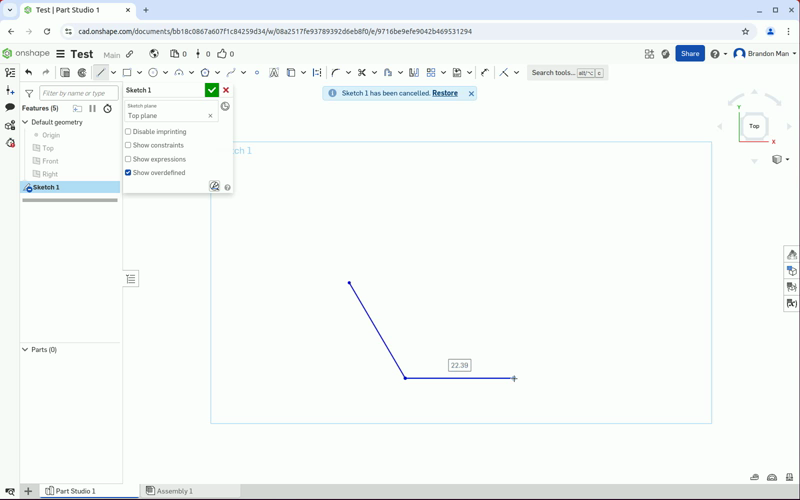
mouse_move(569, 282)
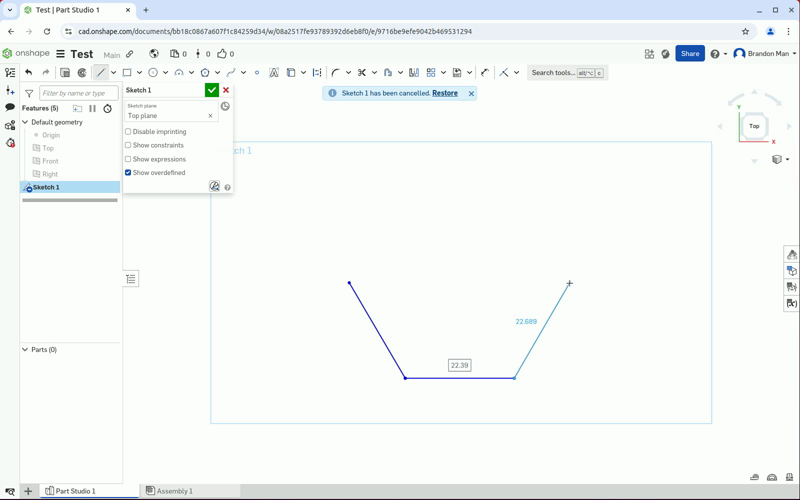
click(569, 282)
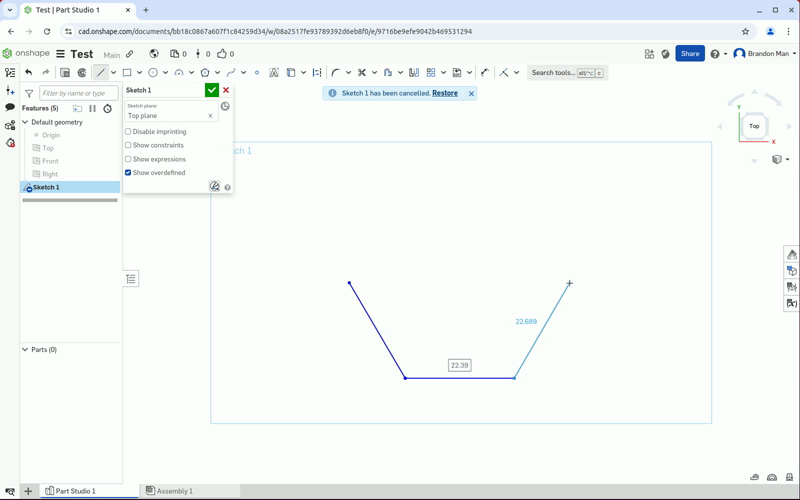
key_up(shift)
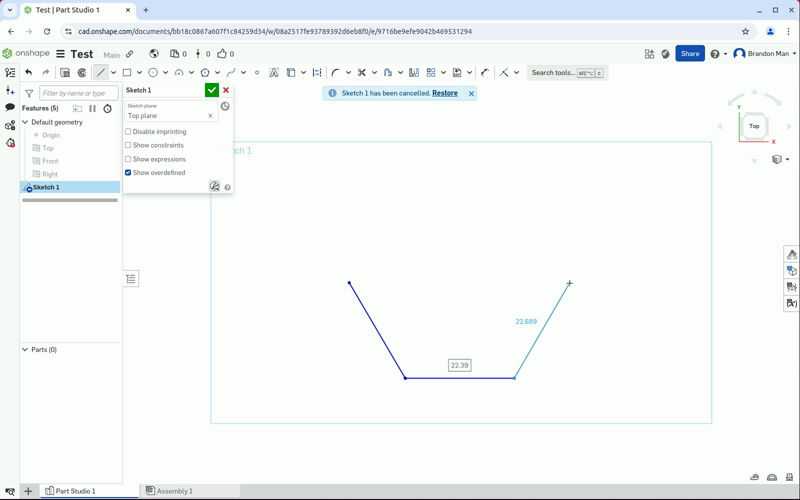
key_down(shift)
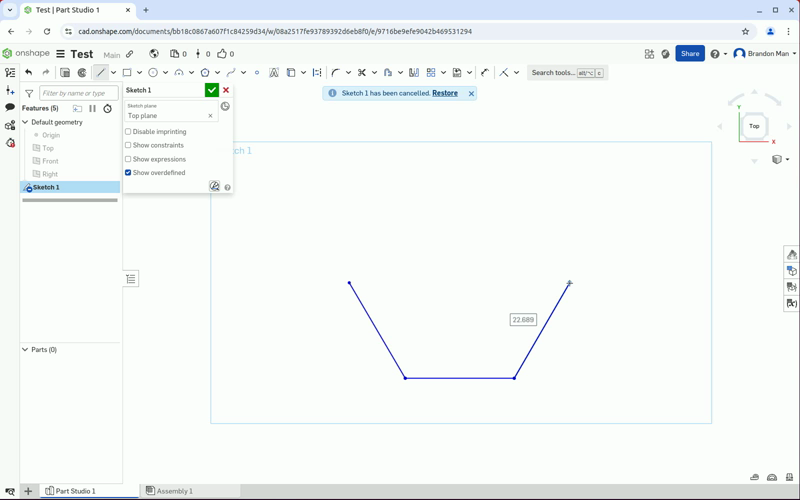
mouse_move(514, 187)
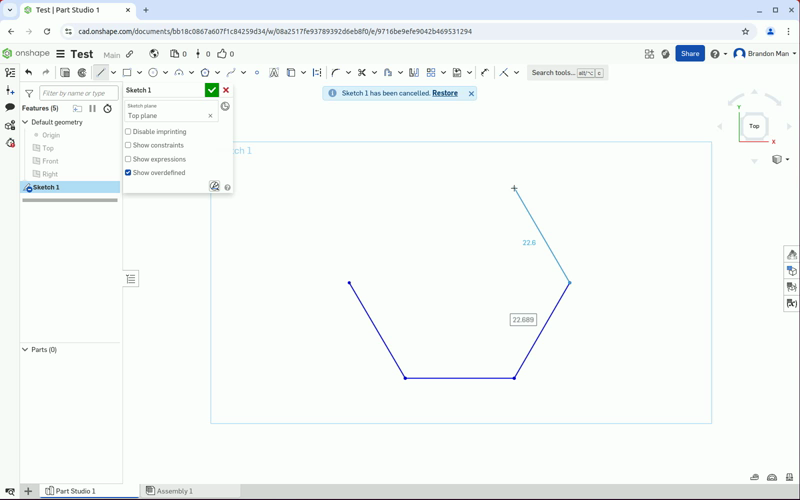
click(514, 187)
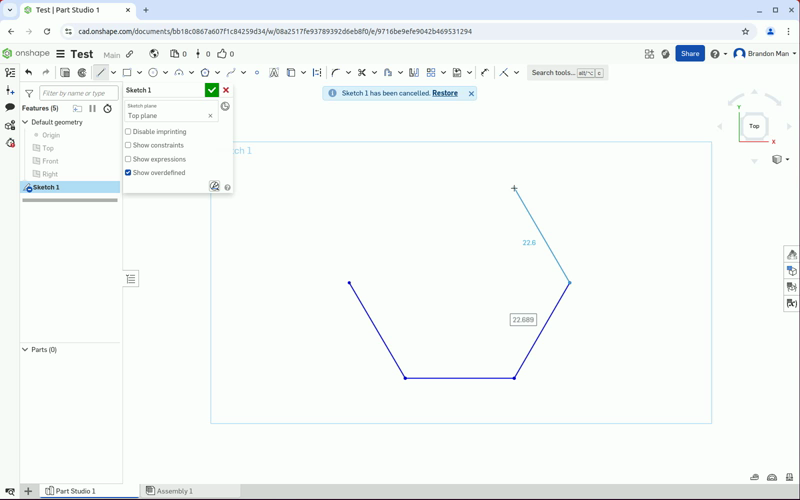
key_up(shift)
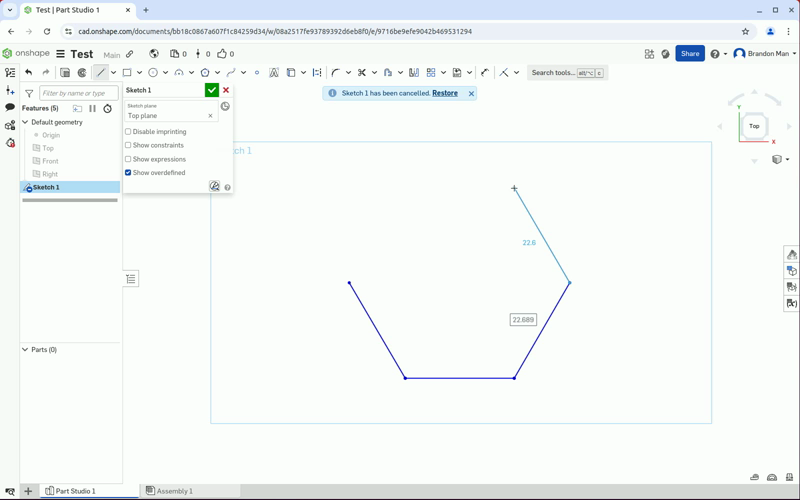
key_down(shift)
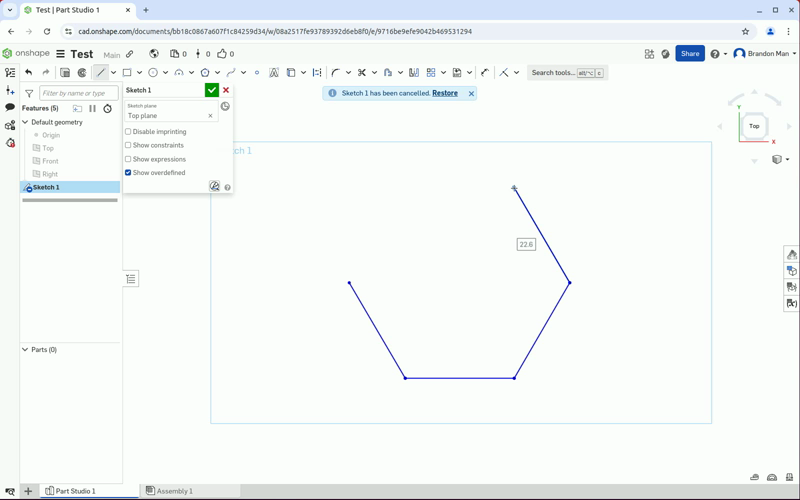
mouse_move(405, 187)
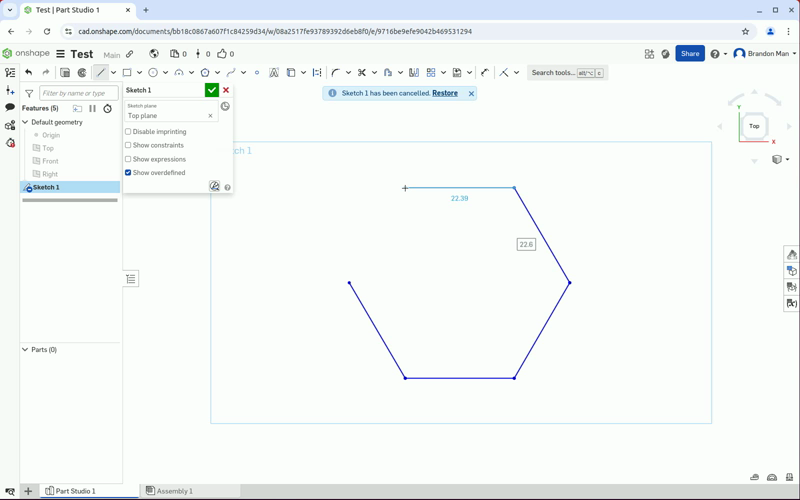
click(405, 187)
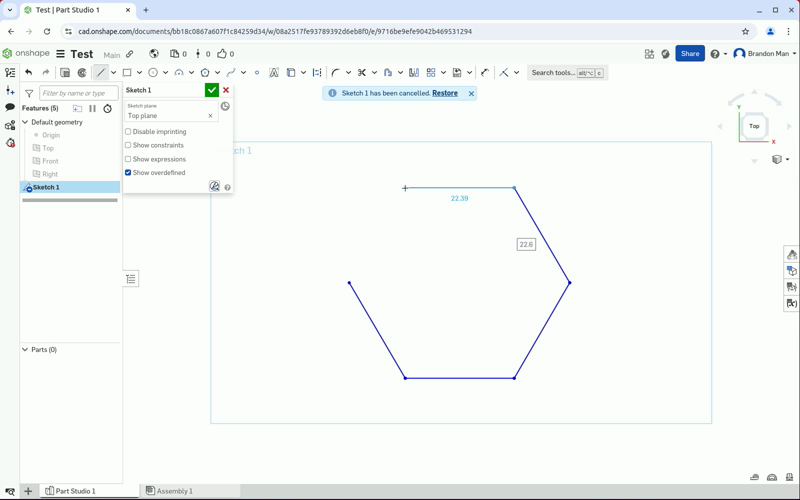
key_up(shift)
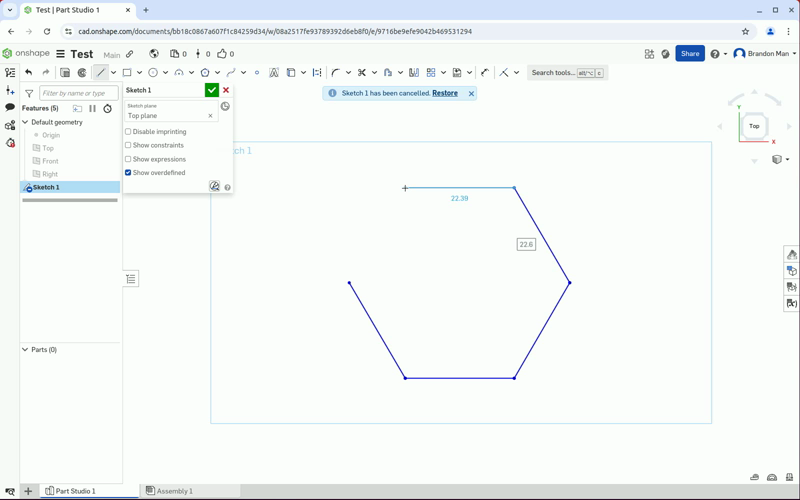
key_down(shift)
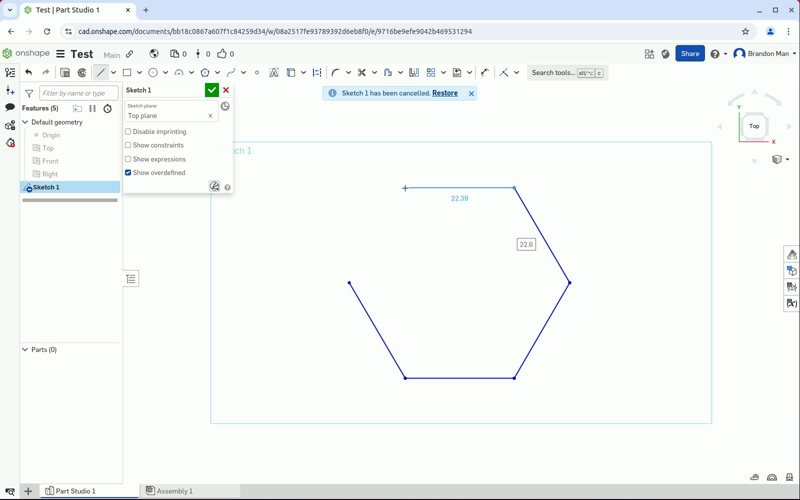
mouse_move(349, 282)
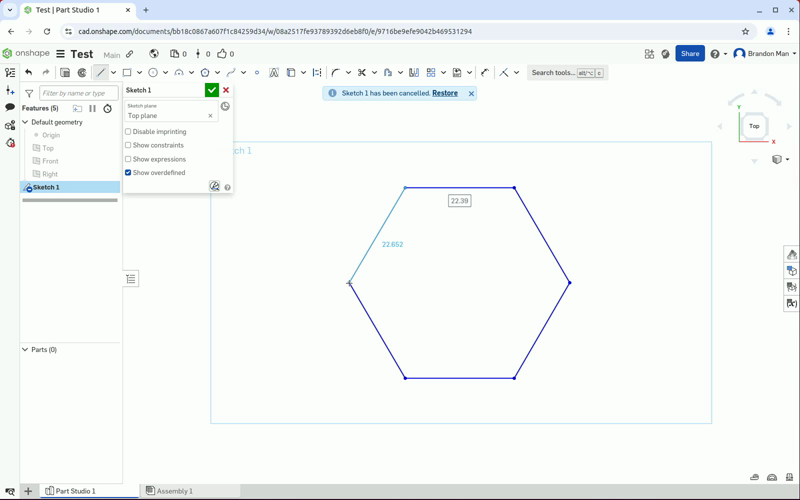
key_up(shift)
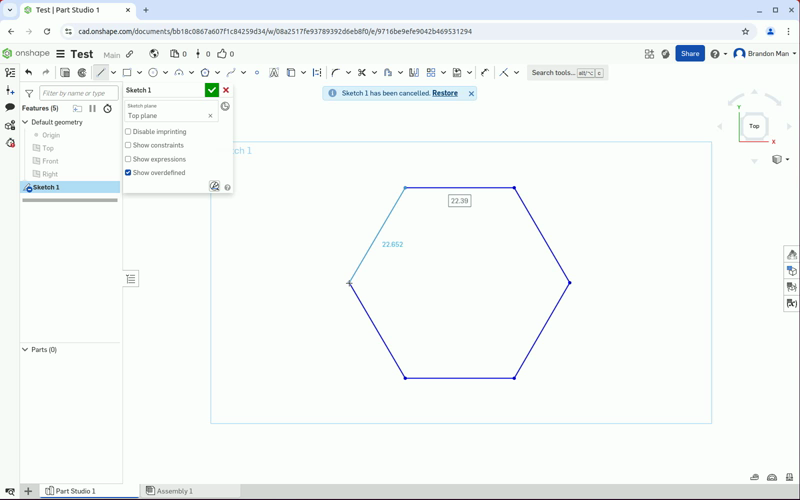
click(349, 282)
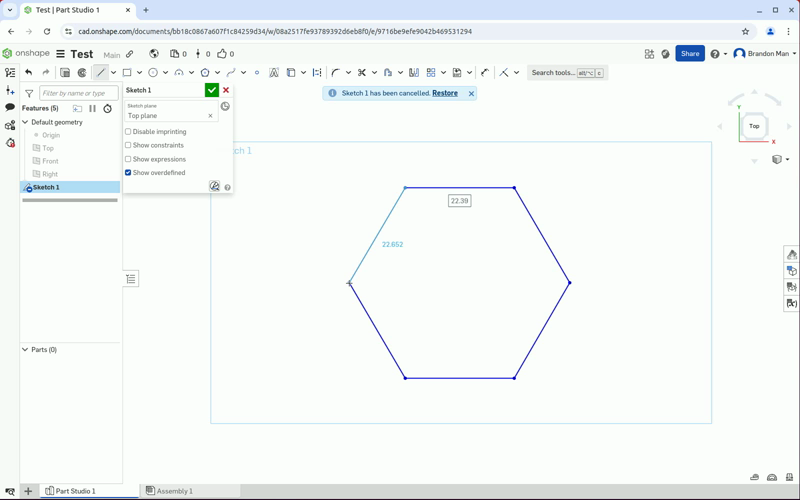
key(esc)
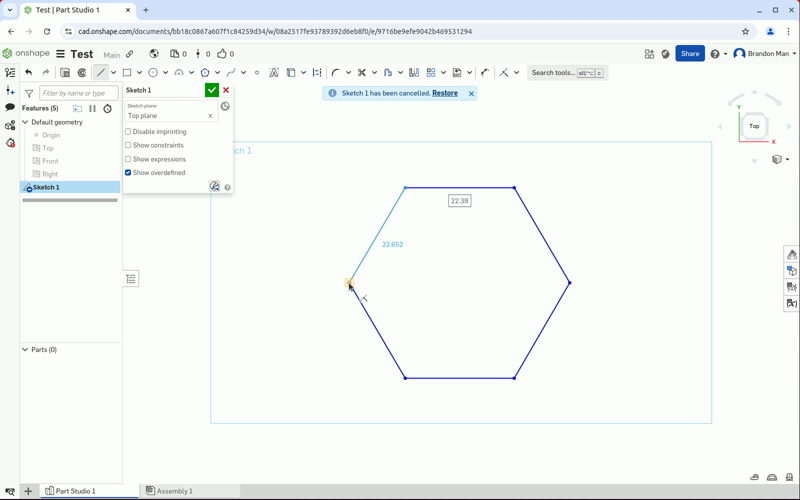
mouse_move(416, 332)
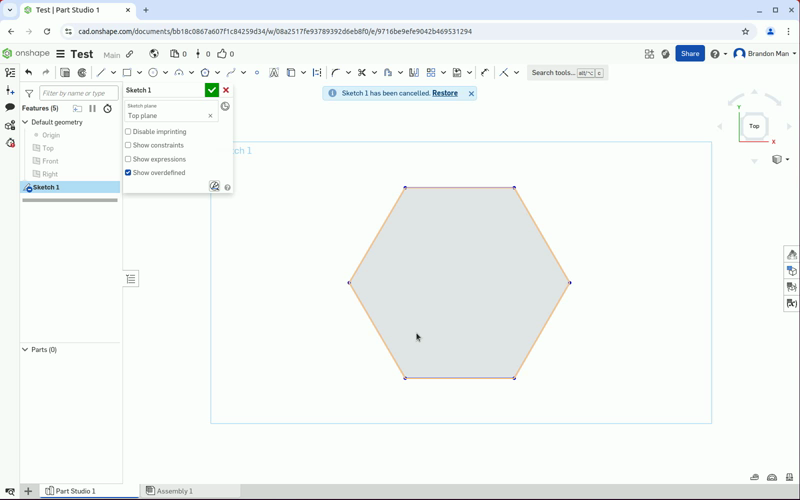
click(416, 332)
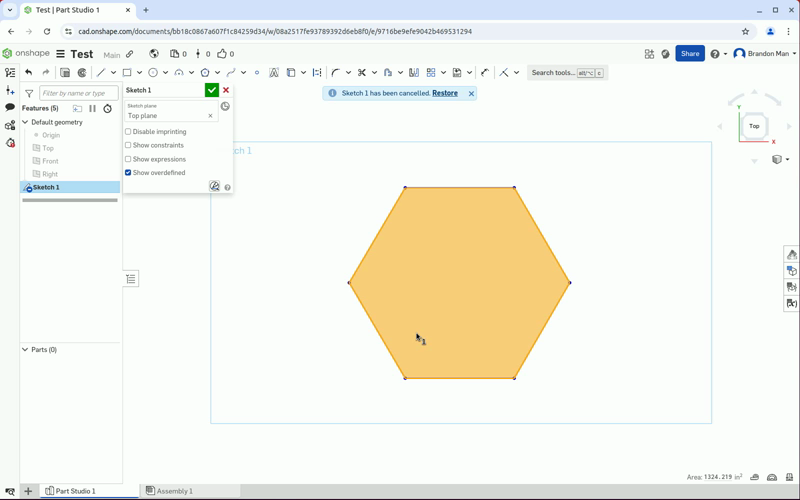
mouse_move(73, 352)
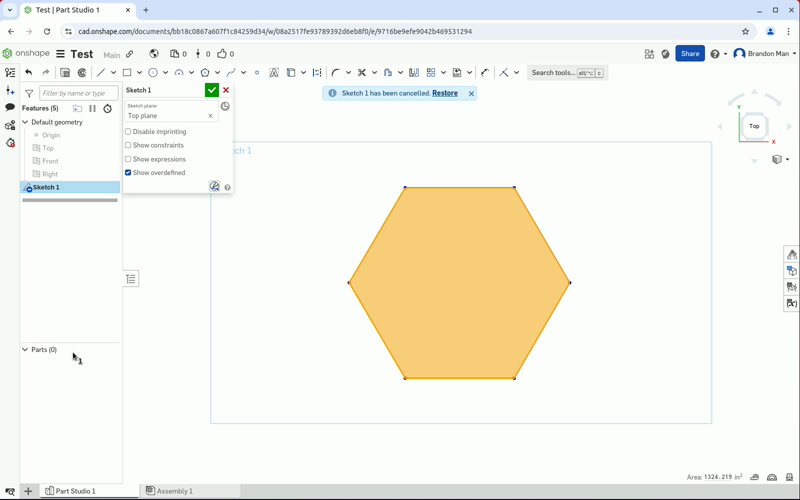
key(shift+y)
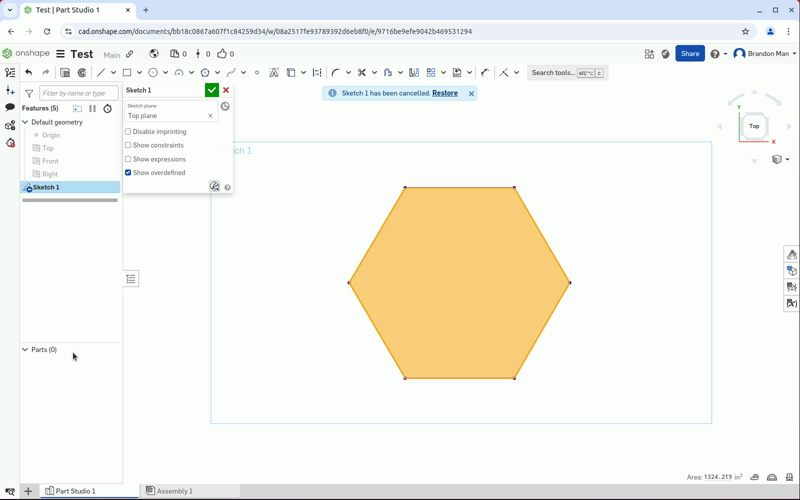
key(shift+e)
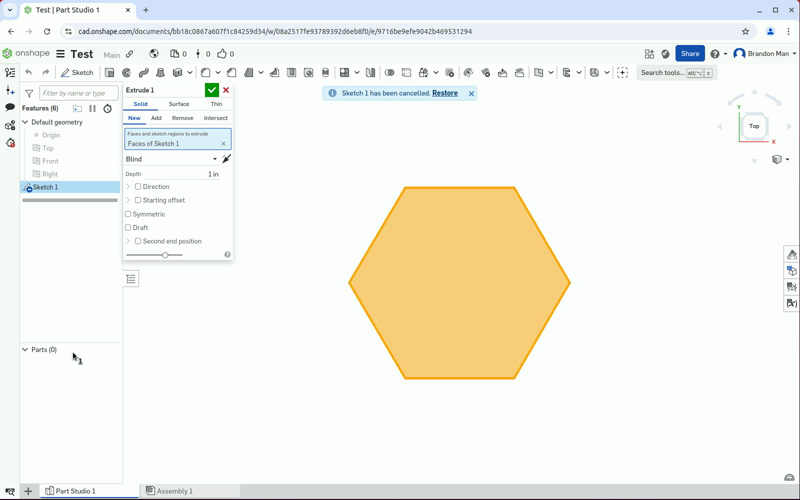
mouse_move(143, 106)
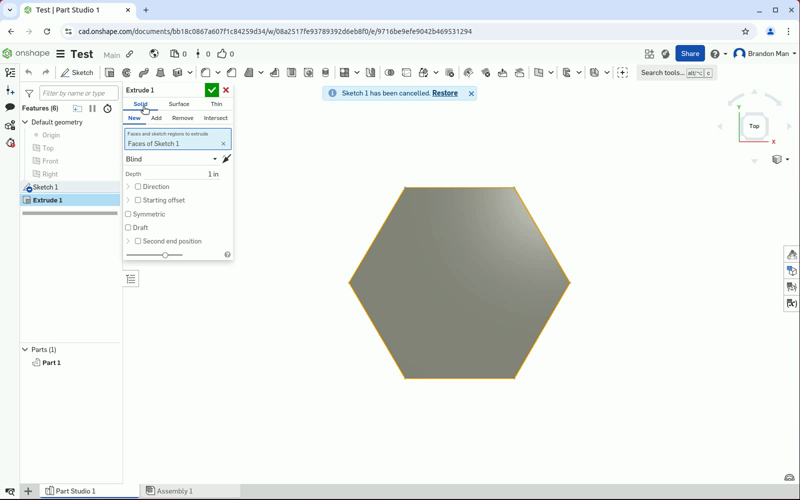
click(143, 106)
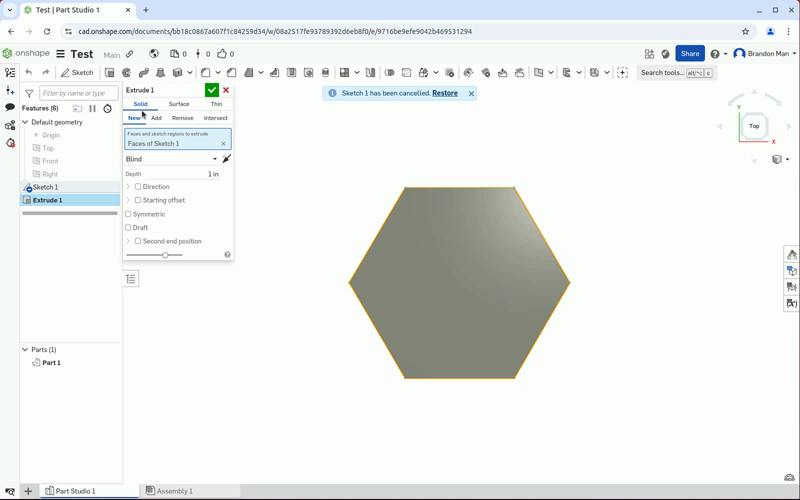
mouse_move(137, 120)
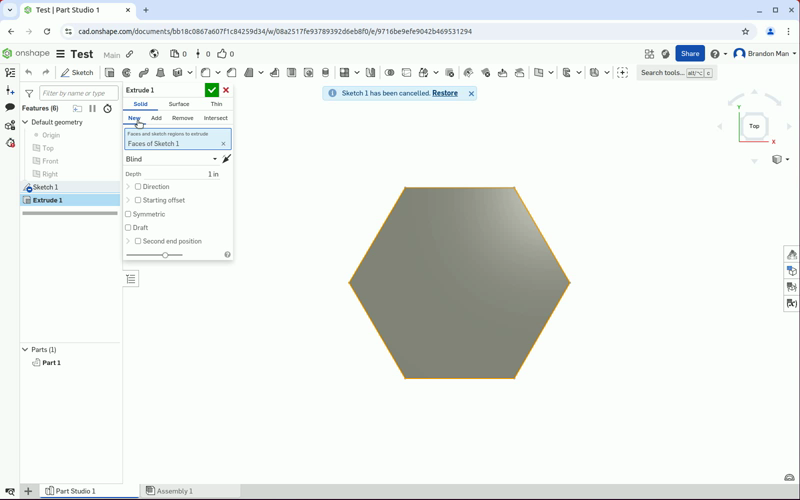
click(137, 120)
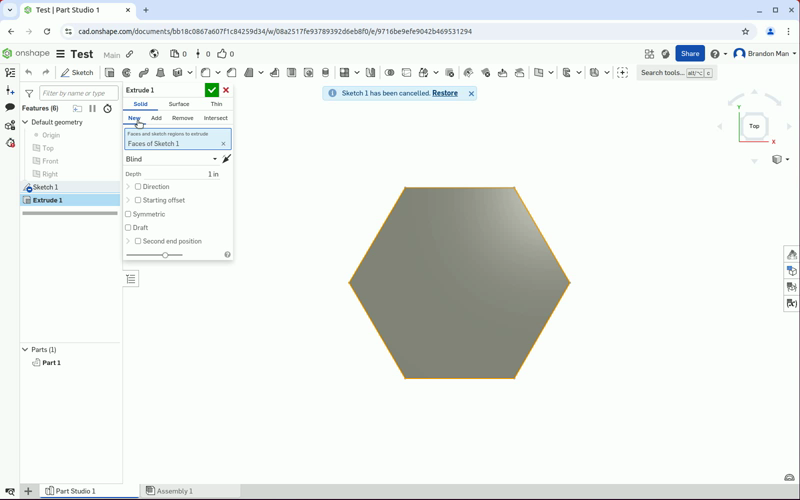
key(tab, 4)
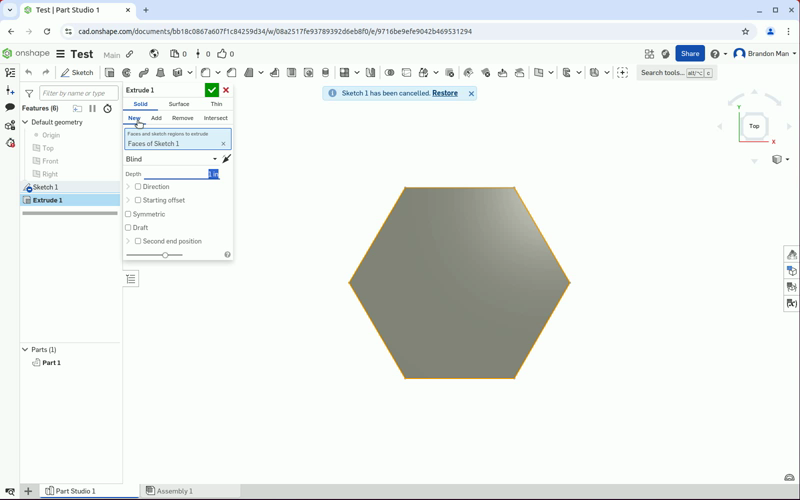
text(15.405)
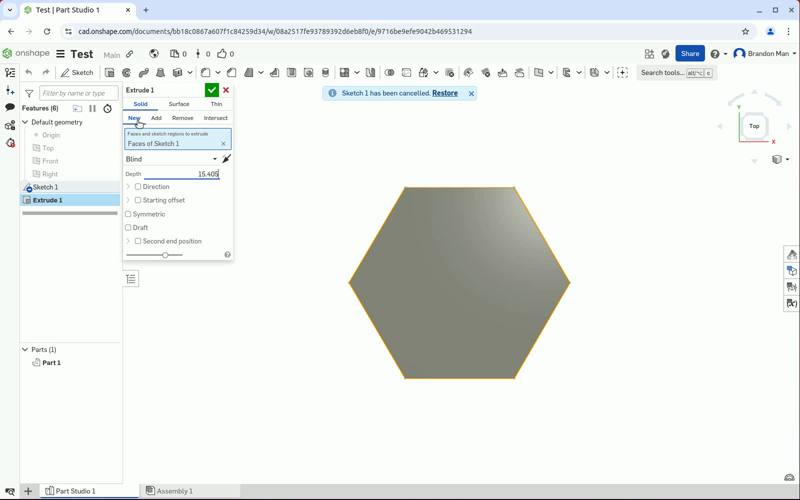
key(enter)
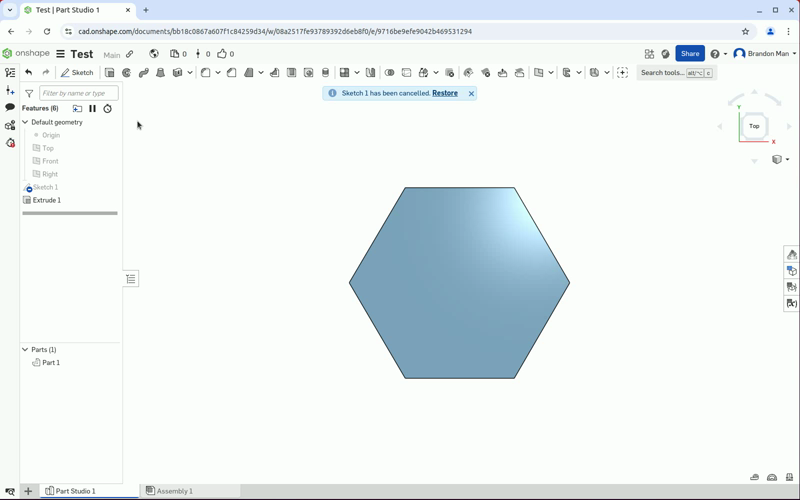
key(shift+h)
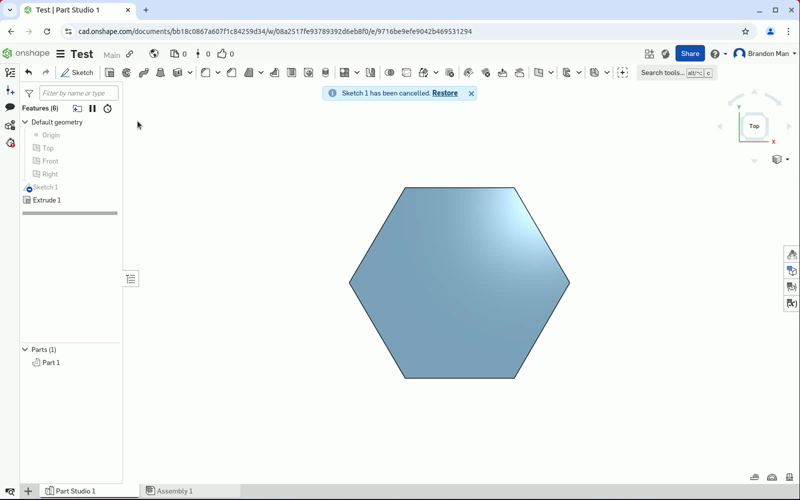
key(shift+h)
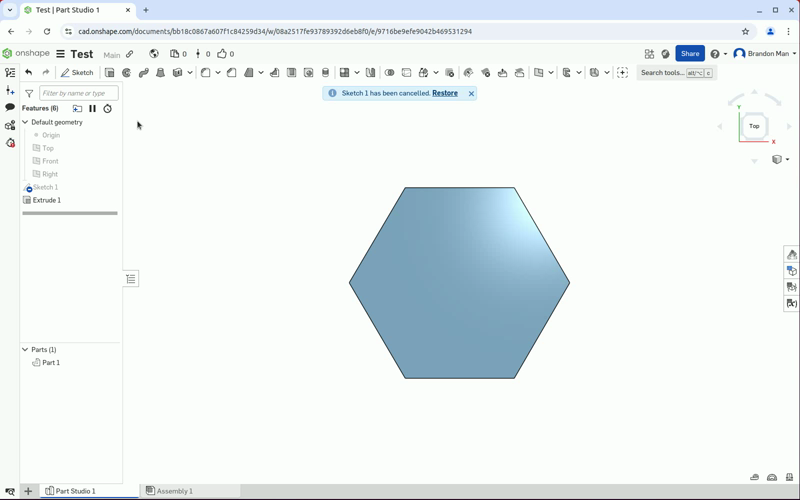
mouse_move(73, 189)
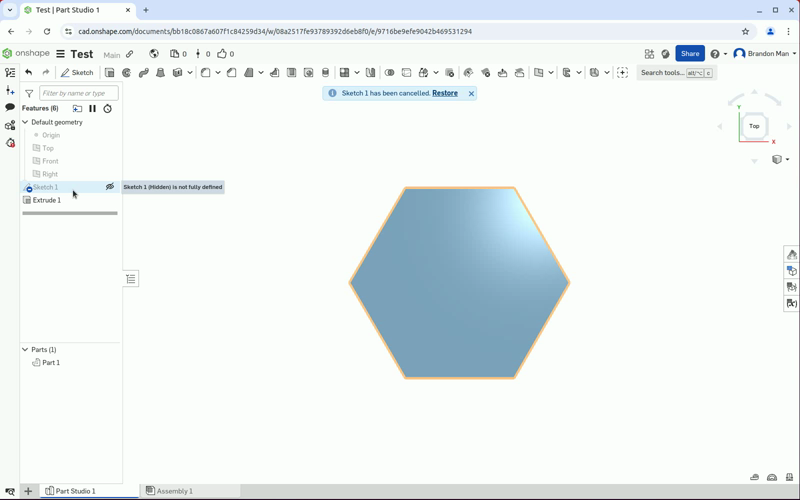
click(73, 189)
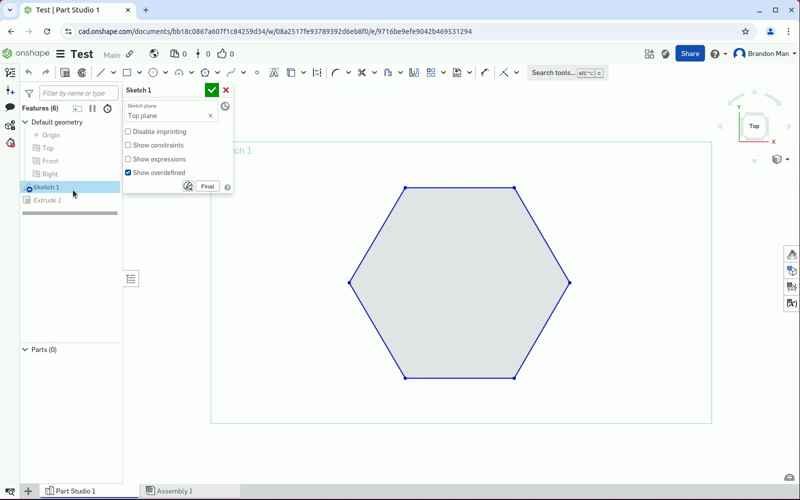
mouse_move(229, 92)
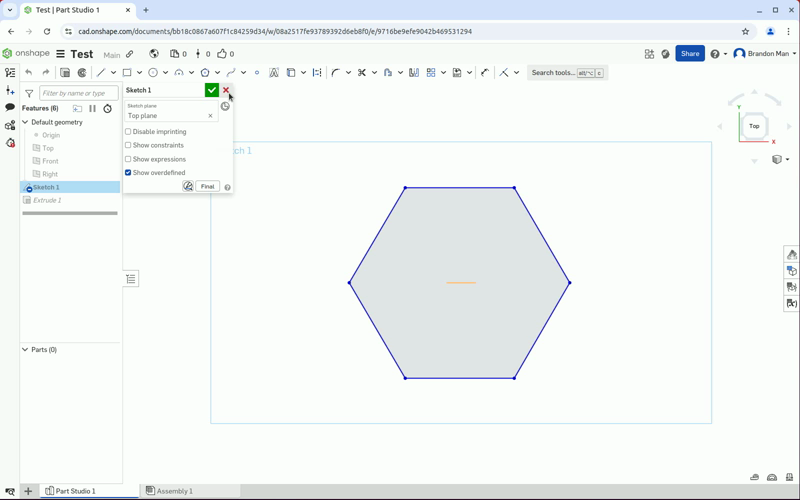
click(229, 92)
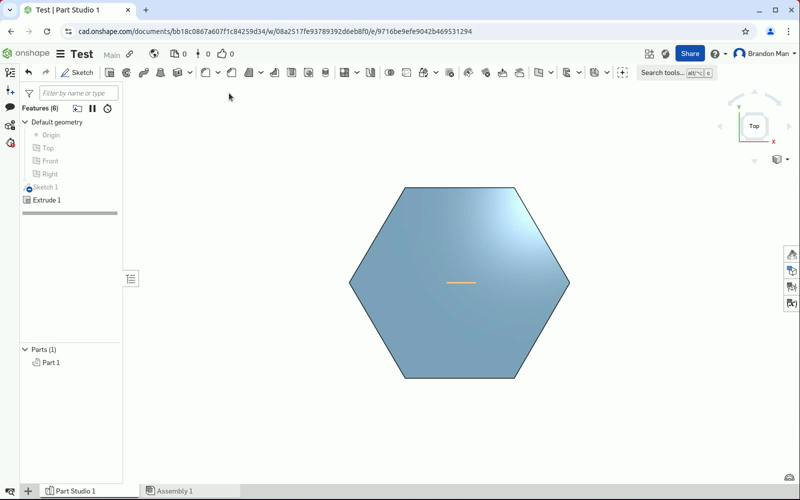
mouse_move(541, 75)
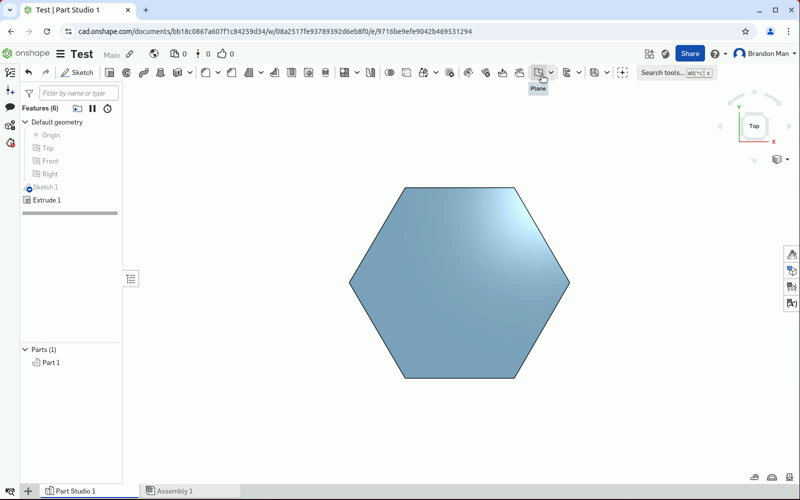
click(541, 75)
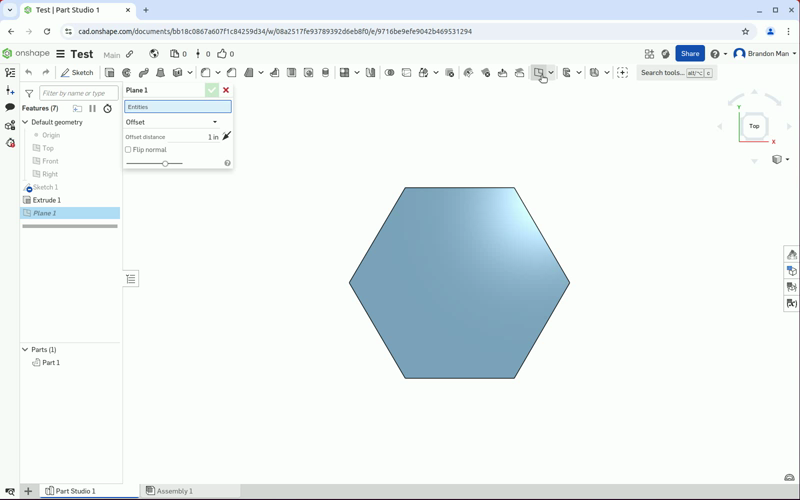
mouse_move(73, 150)
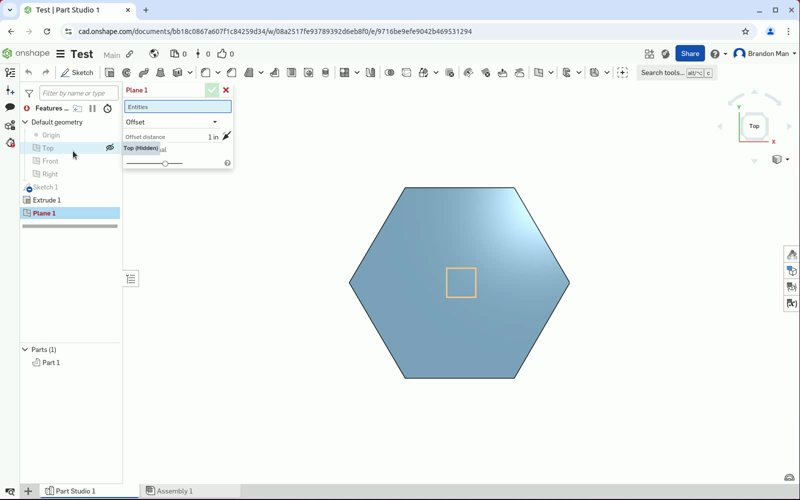
click(73, 150)
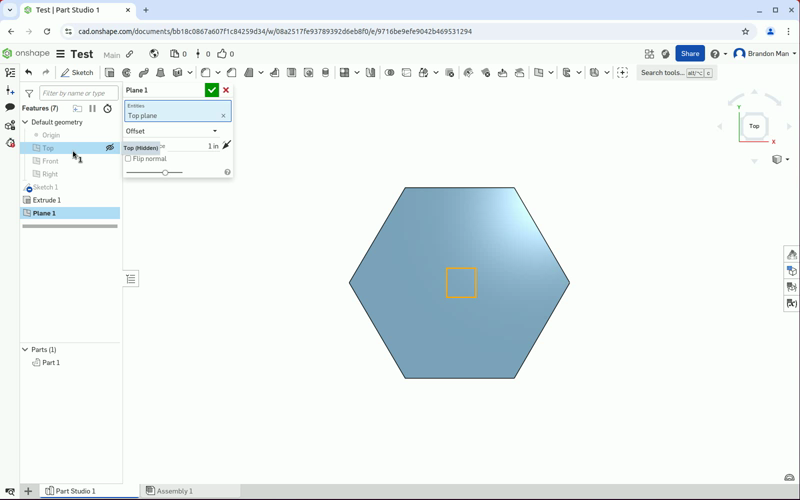
key(tab, 2)
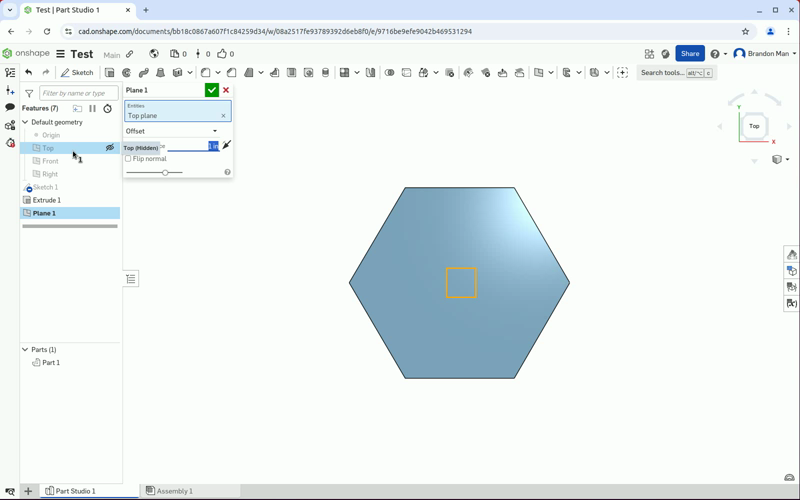
text(15.405)
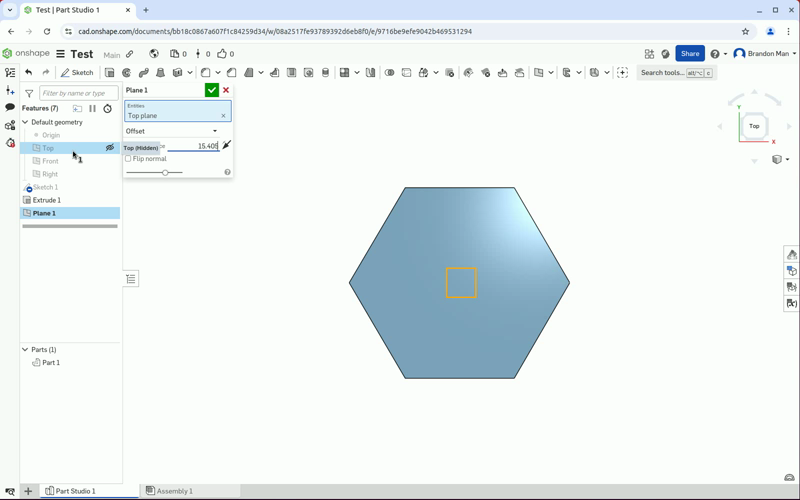
key(enter, 2)
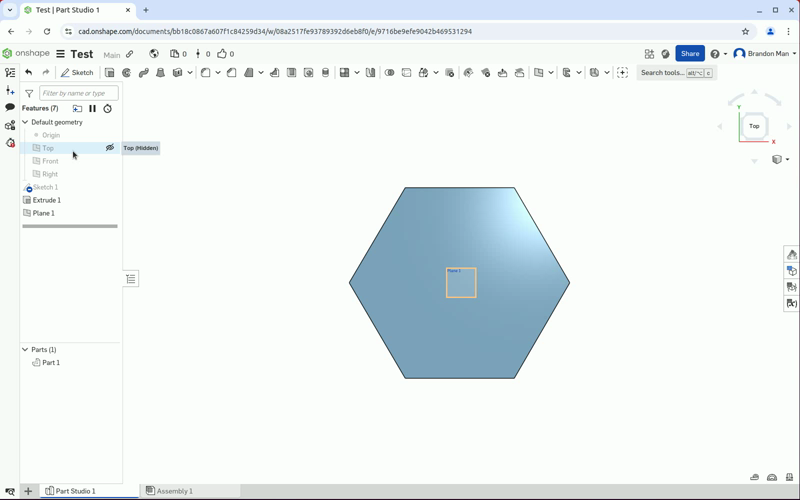
key(shift+s)
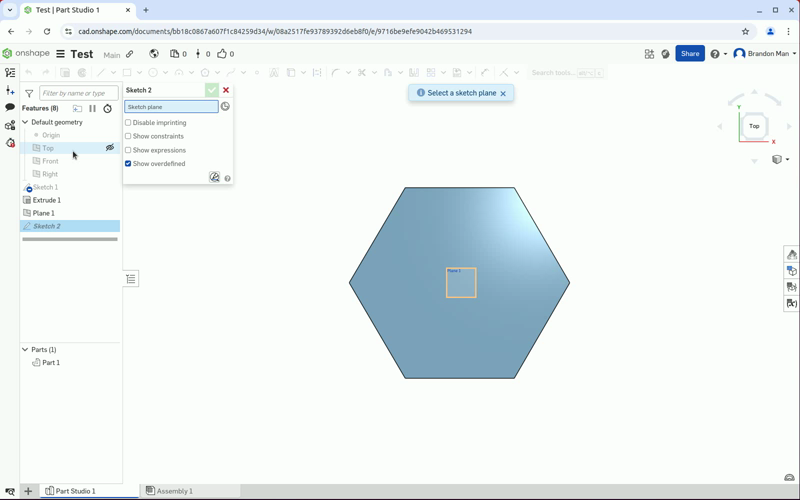
mouse_move(73, 215)
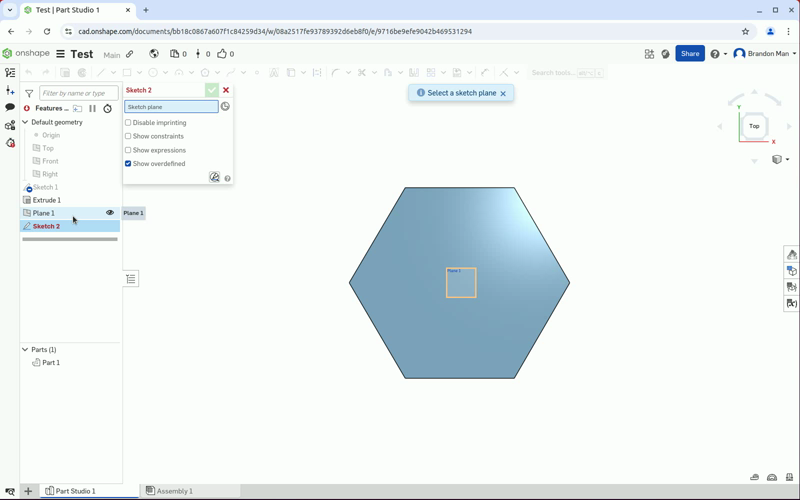
click(73, 215)
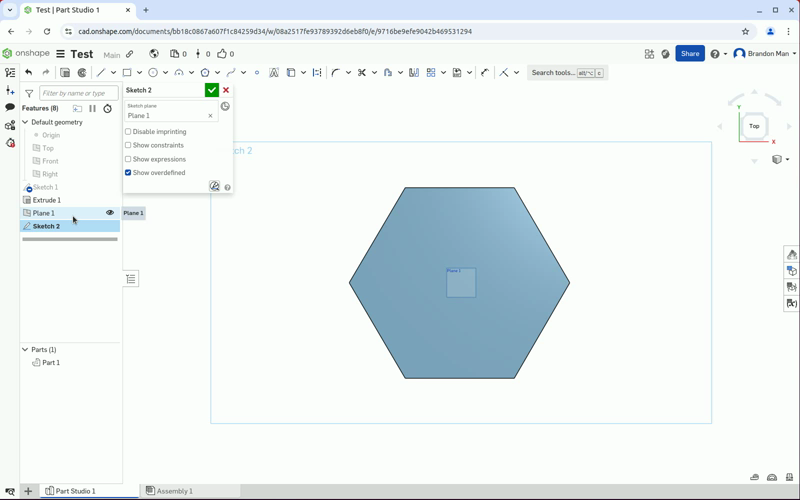
mouse_move(73, 352)
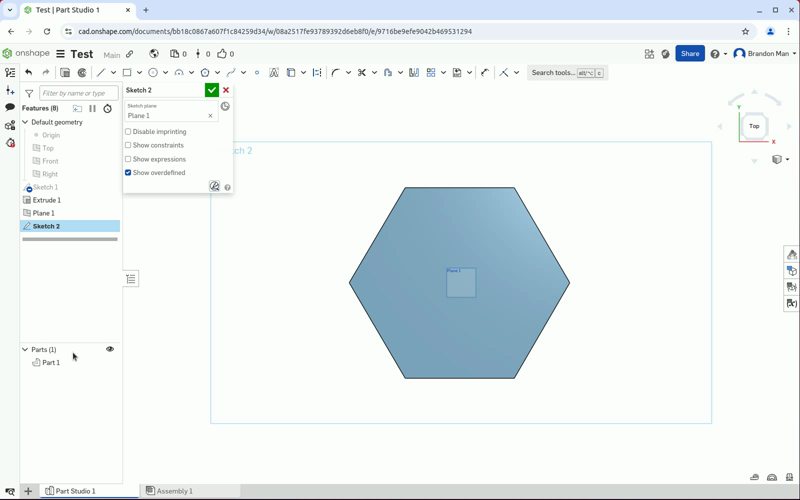
key(y)
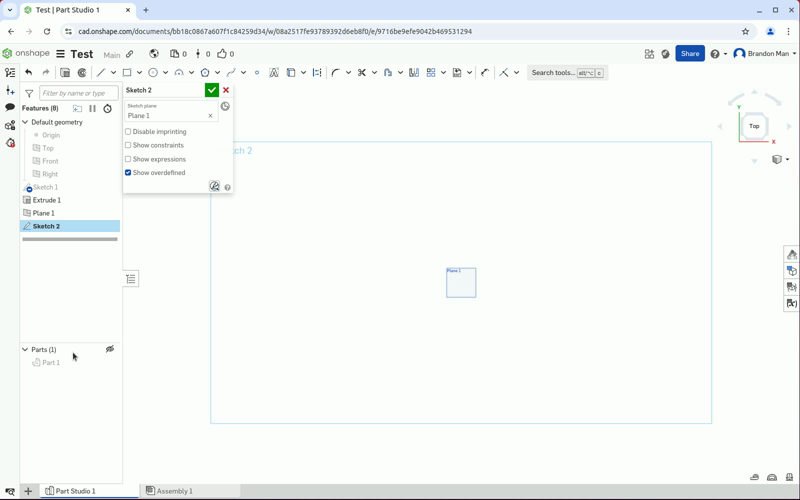
key(c)
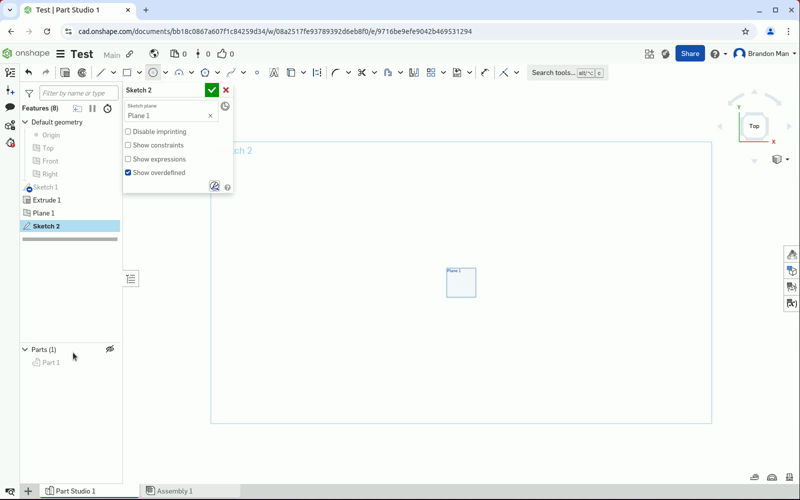
key_down(shift)
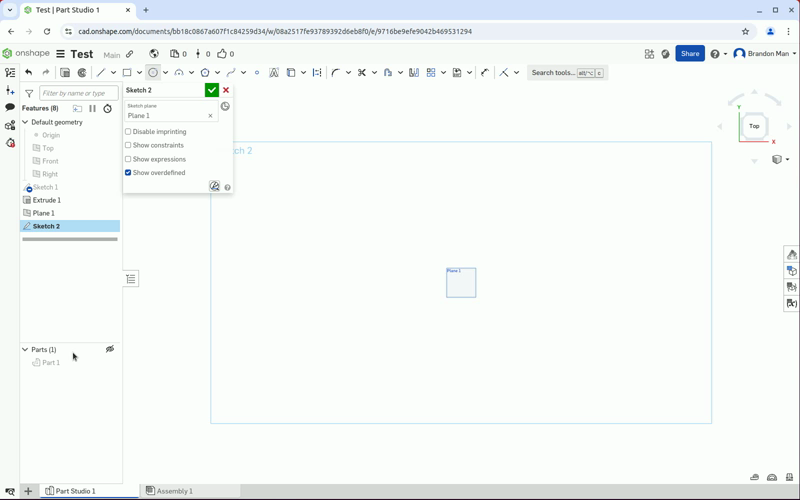
mouse_move(461, 282)
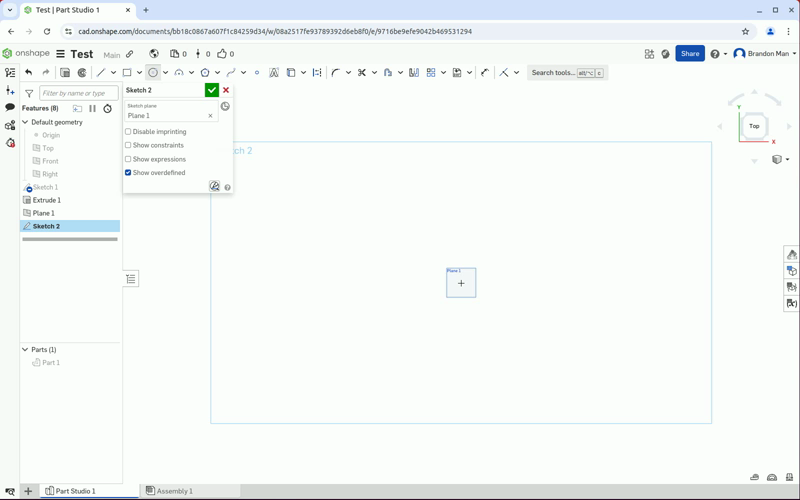
click(461, 282)
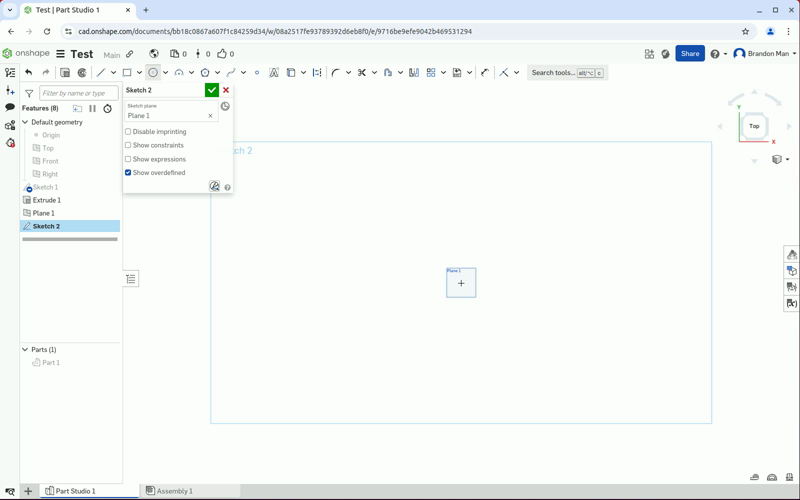
key_up(shift)
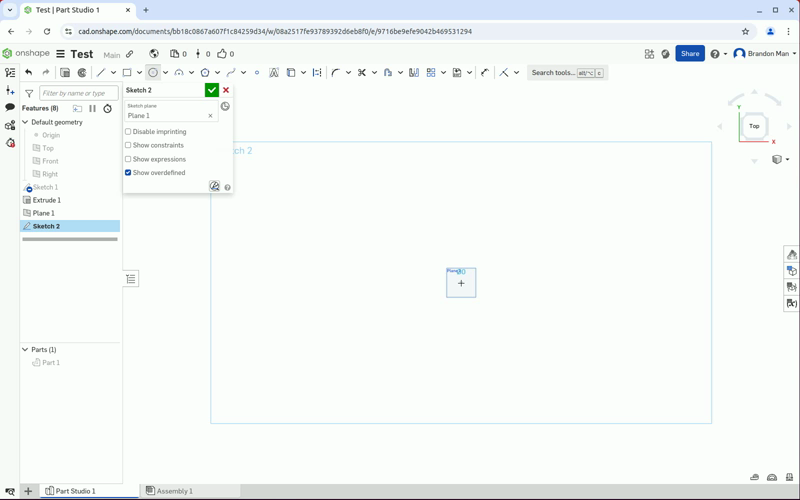
mouse_move(552, 282)
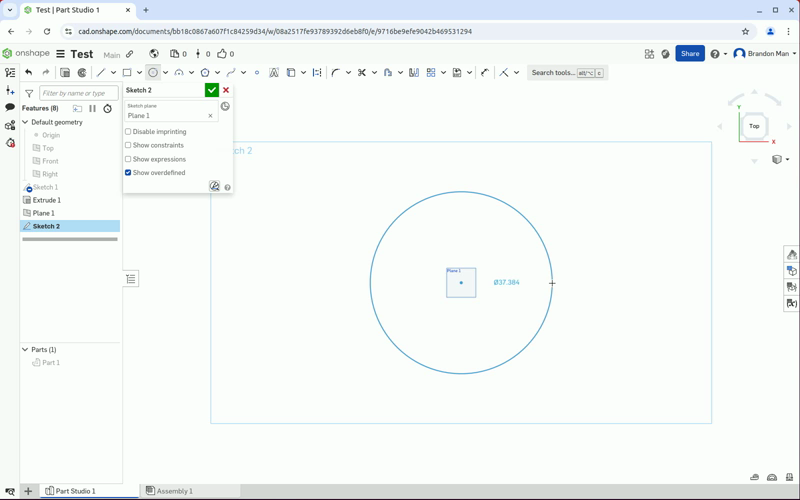
click(552, 282)
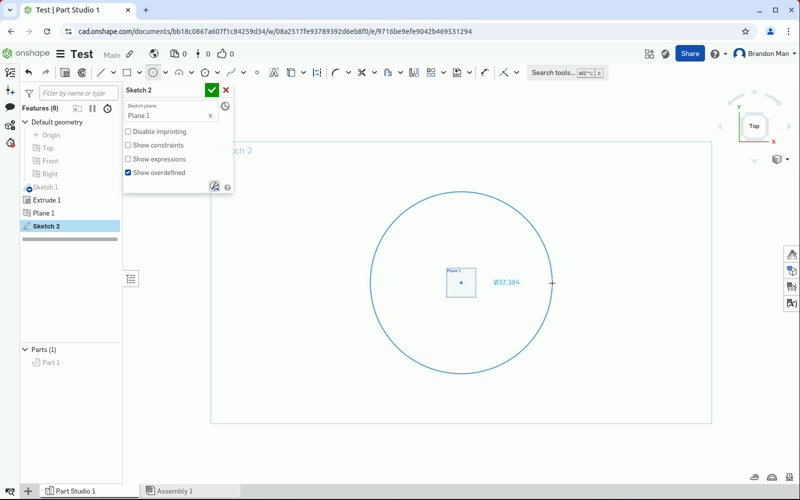
key(esc)
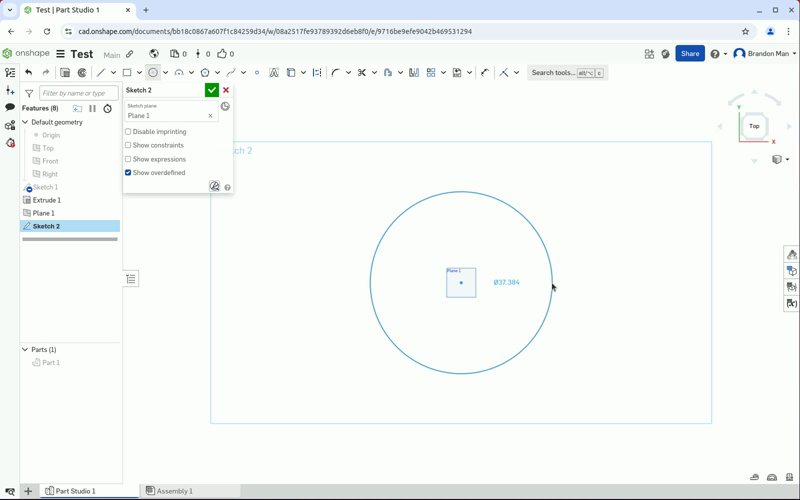
mouse_move(460, 221)
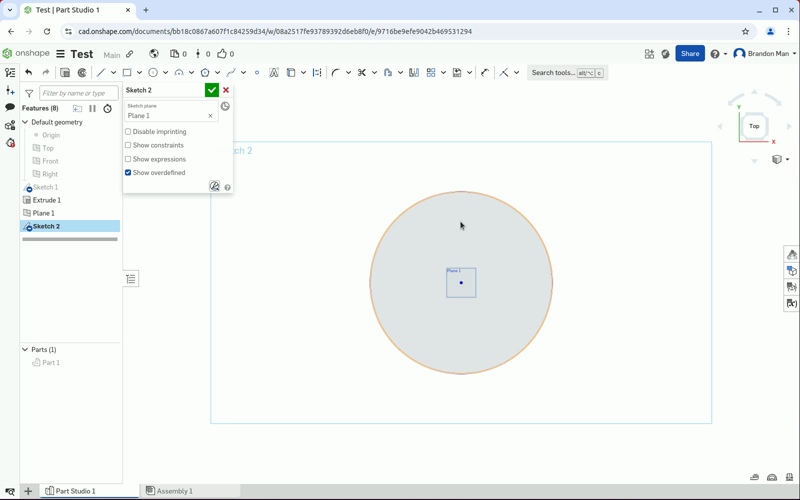
click(460, 221)
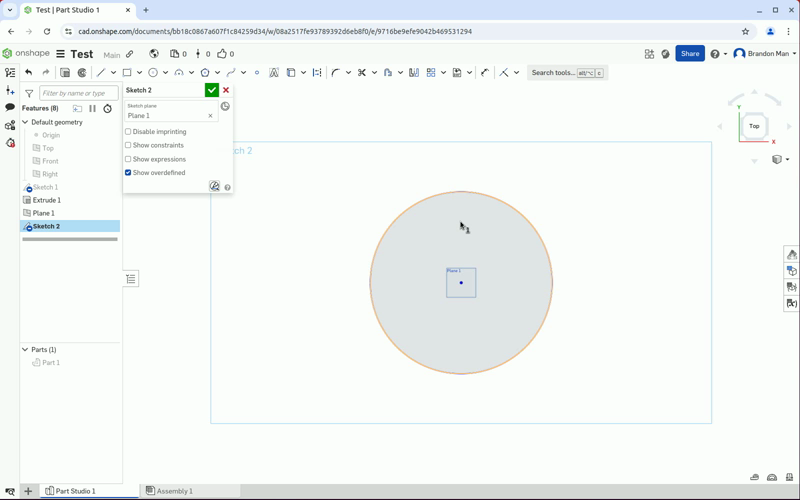
mouse_move(73, 352)
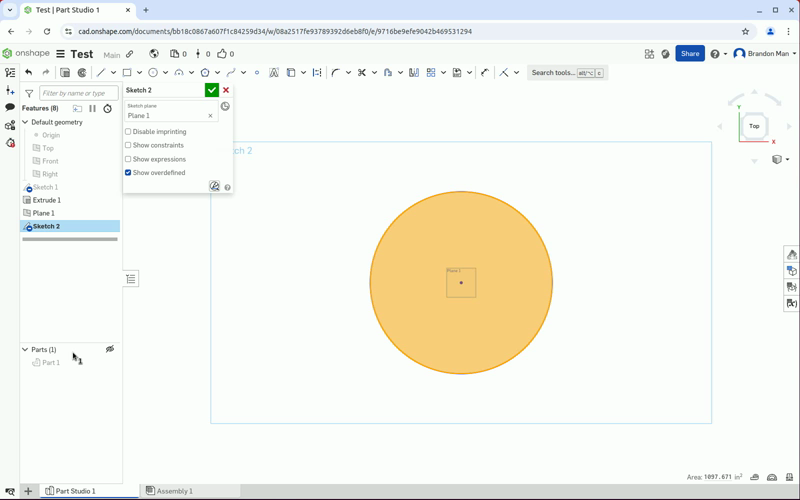
key(shift+y)
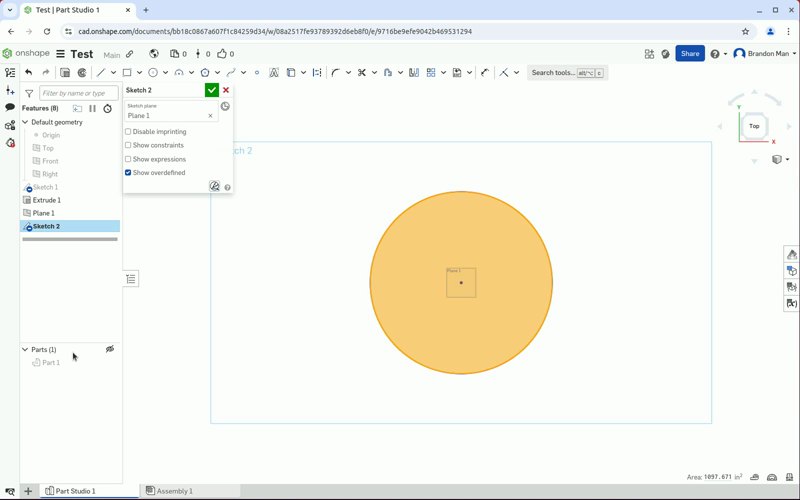
key(shift+e)
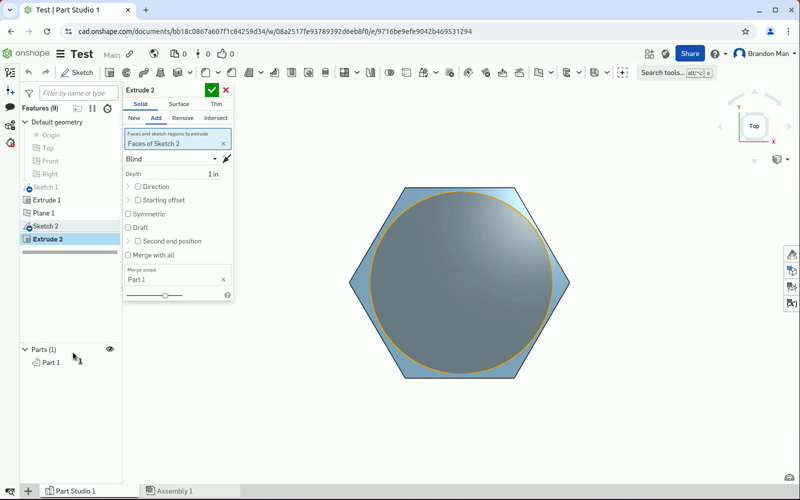
mouse_move(143, 106)
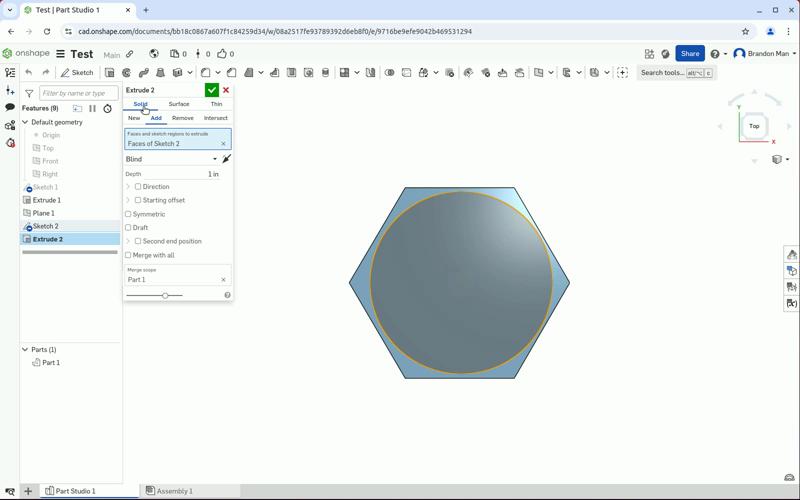
click(143, 106)
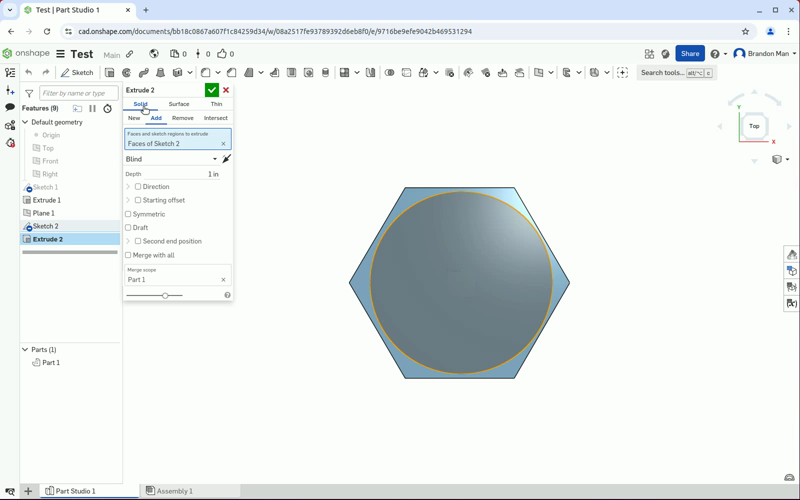
mouse_move(137, 120)
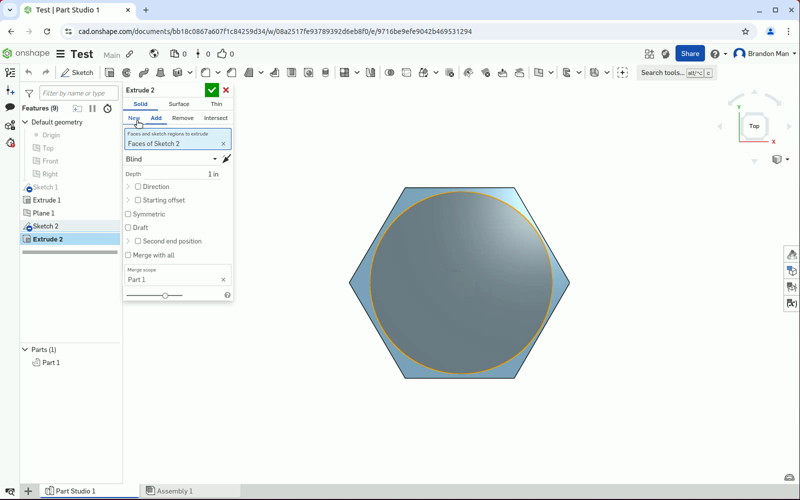
click(137, 120)
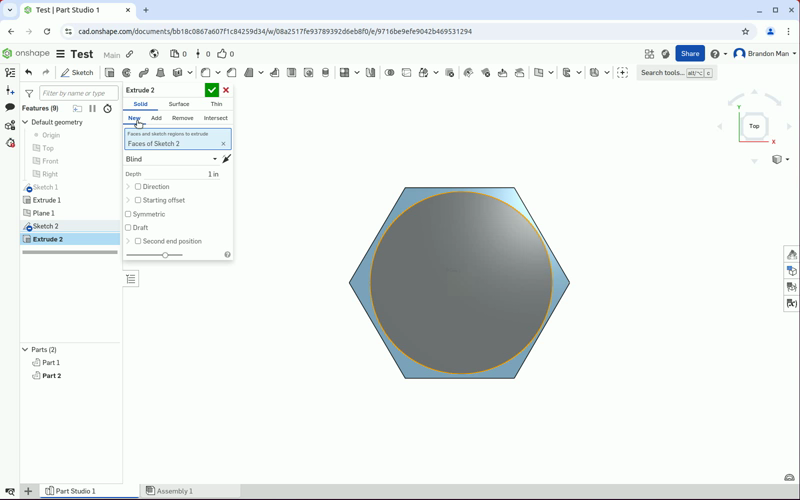
key(tab, 4)
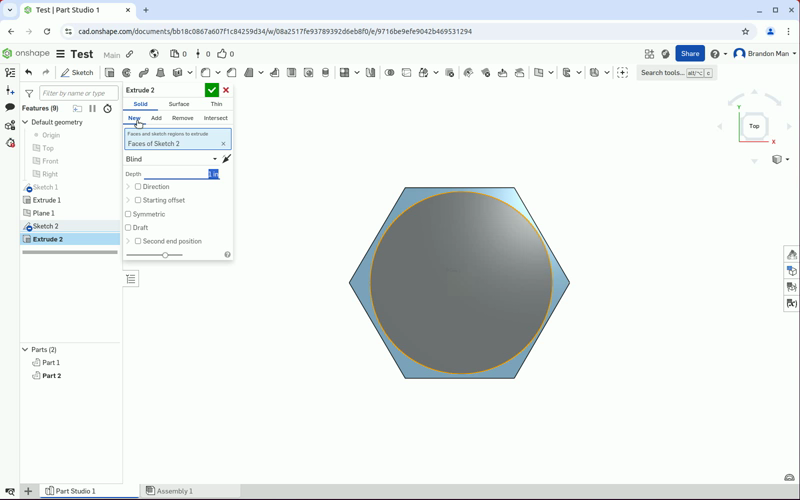
text(7.703)
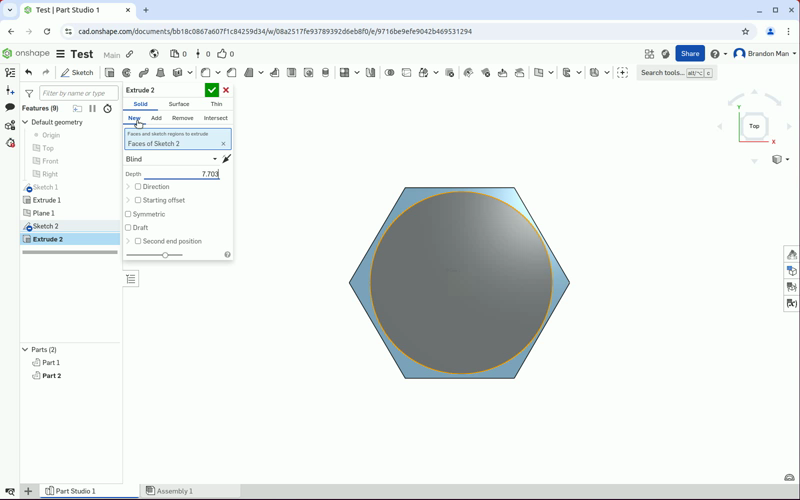
key(enter)
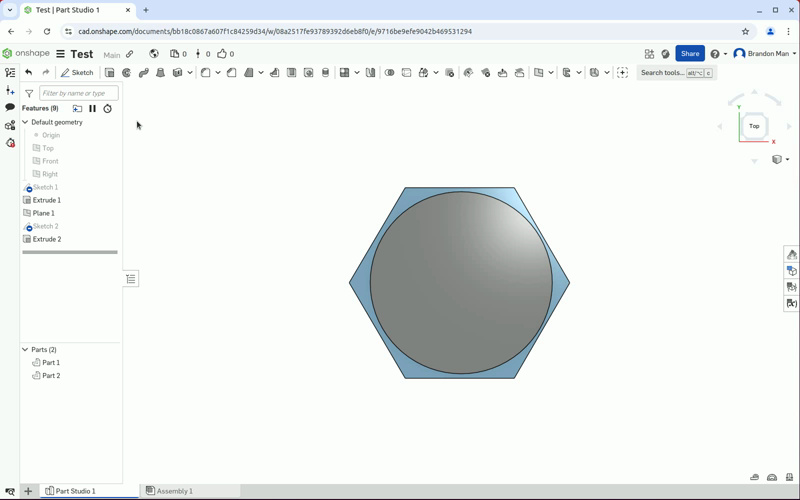
key(shift+h)
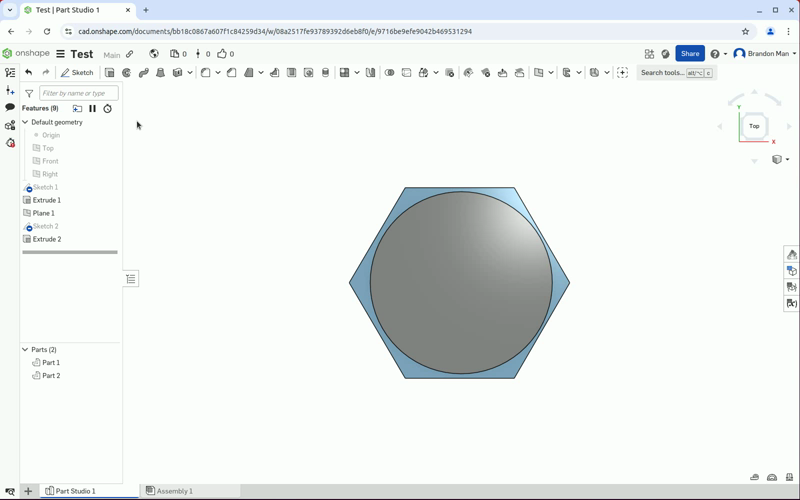
key(shift+h)
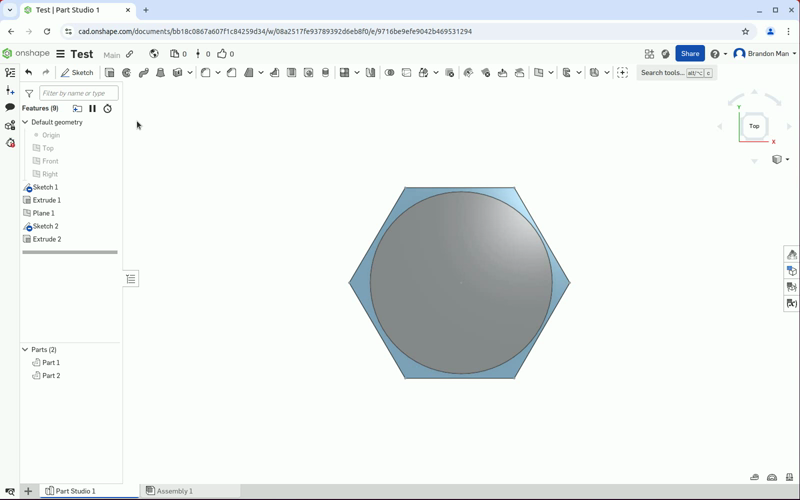
key(shift+7)
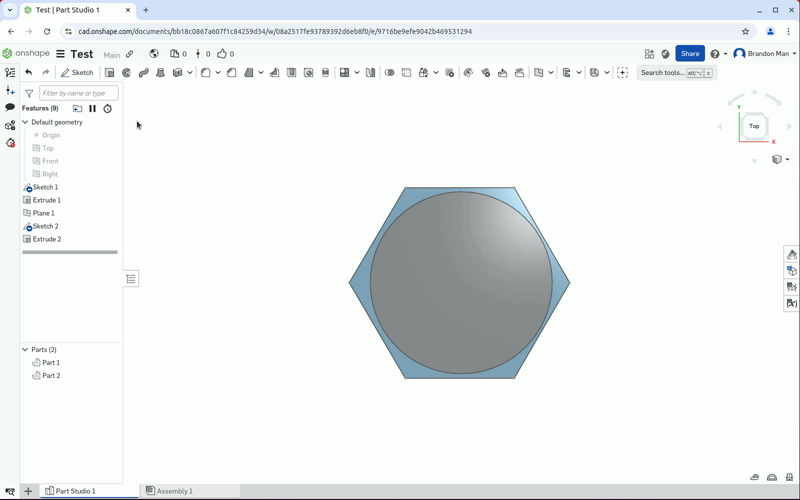
key(up, 3)
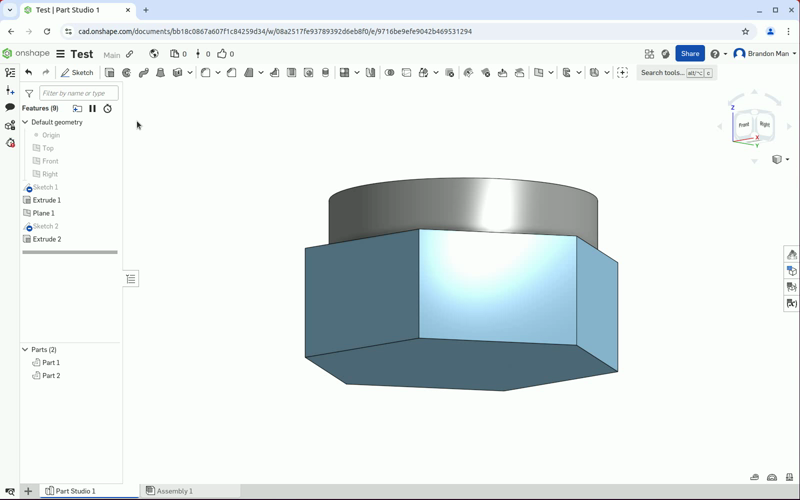
key(left, 3)
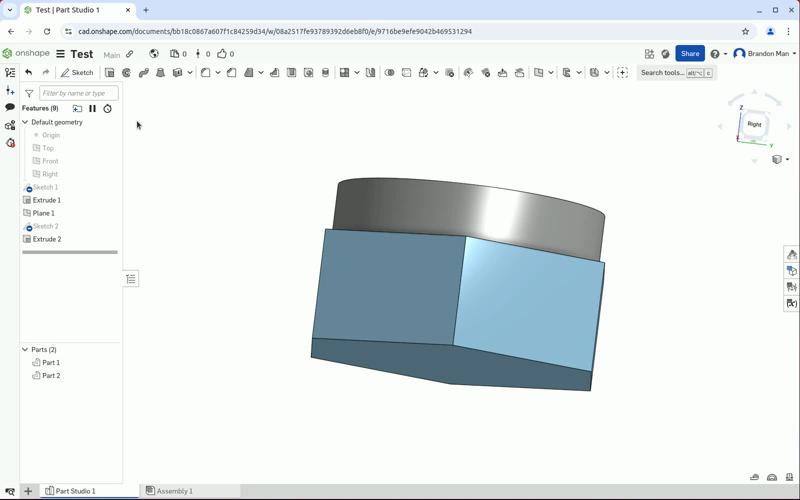
key(right, 3)
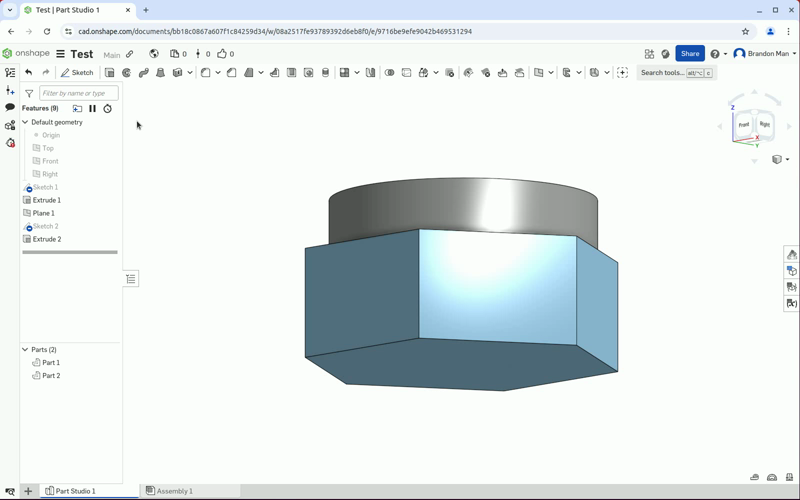
key(down, 3)
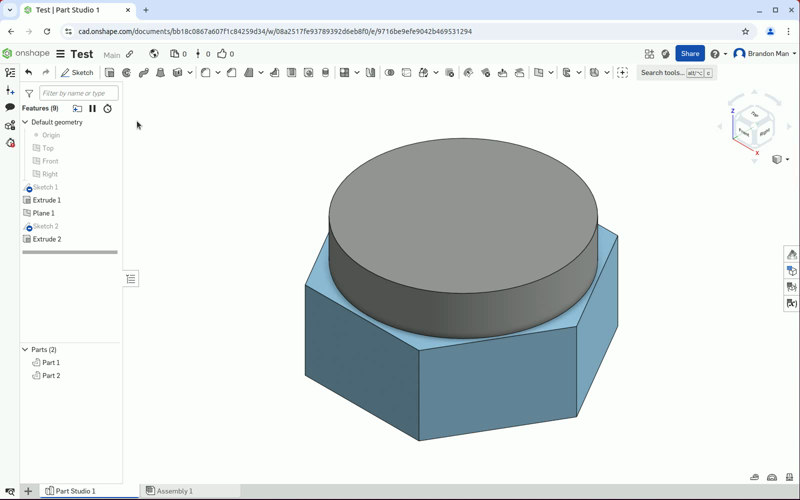
mouse_move(73, 189)
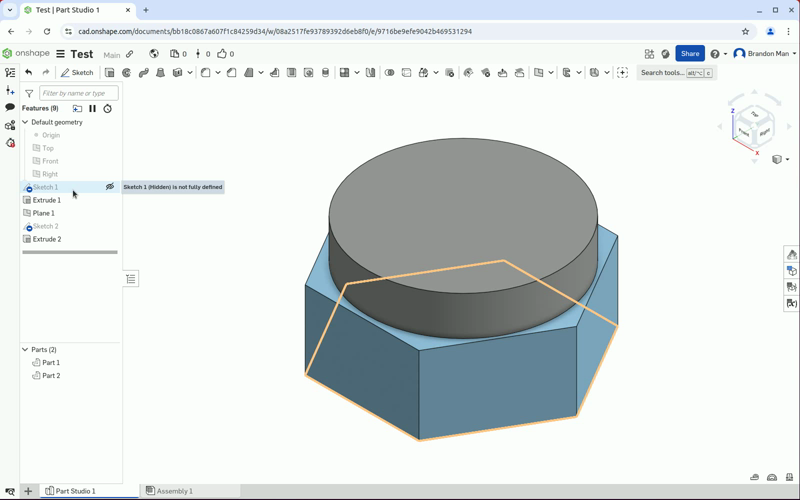
click(73, 189)